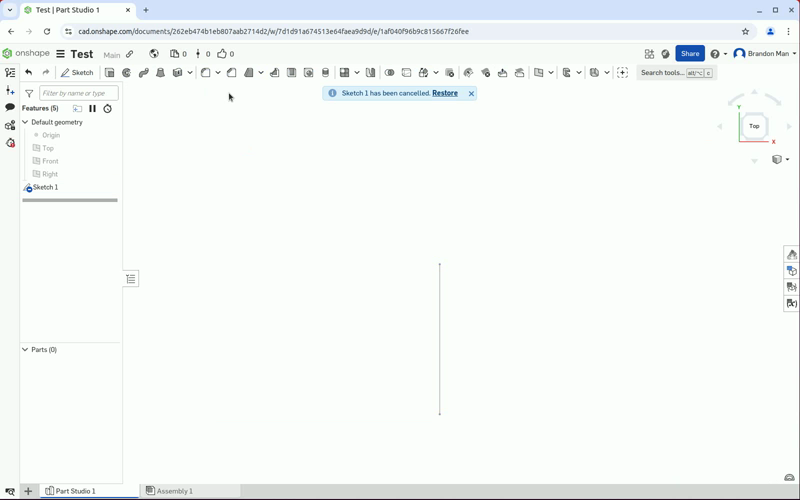
key(shift+h)
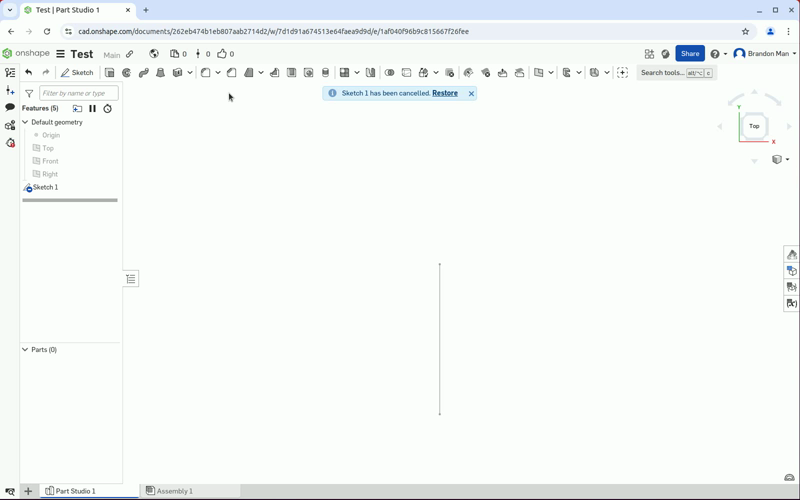
key(shift+s)
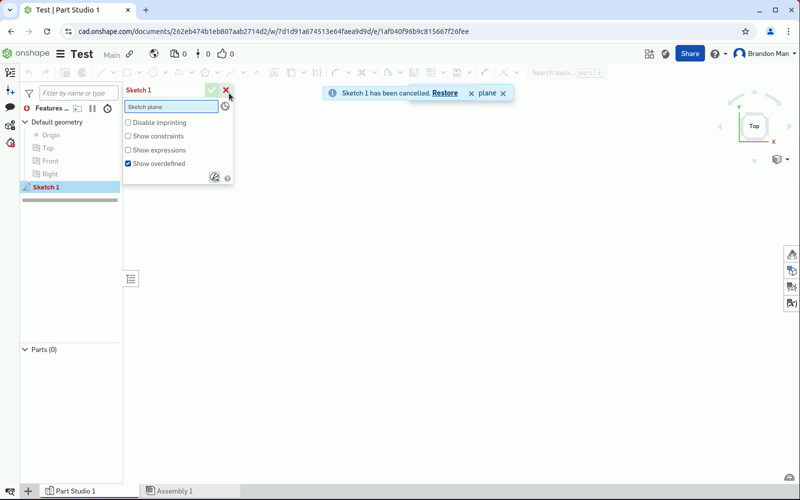
mouse_move(73, 150)
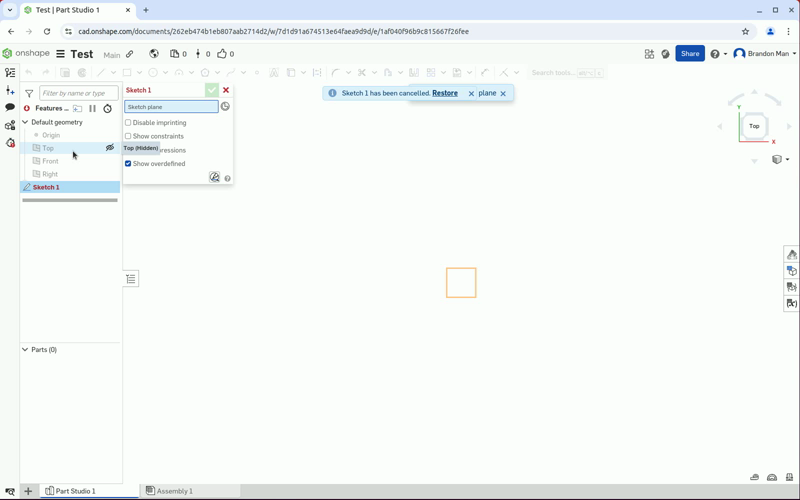
click(73, 150)
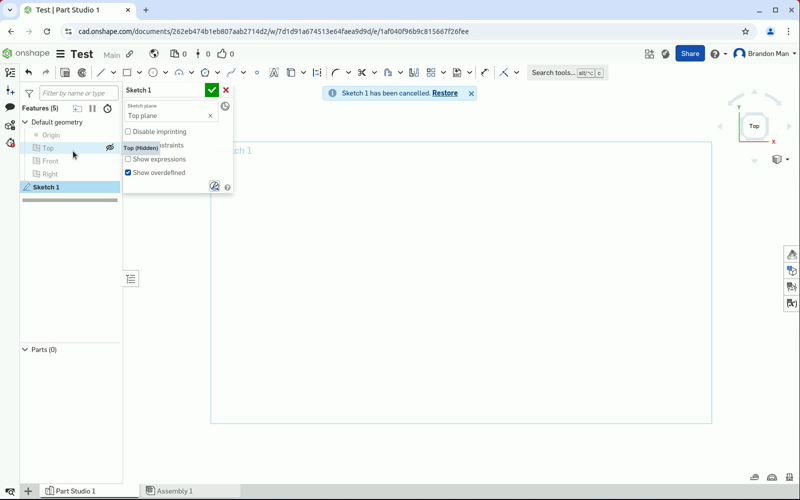
mouse_move(73, 352)
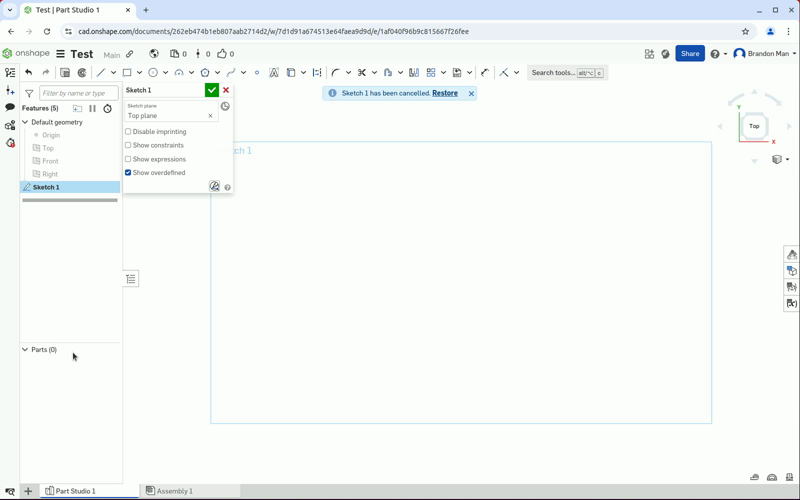
key(y)
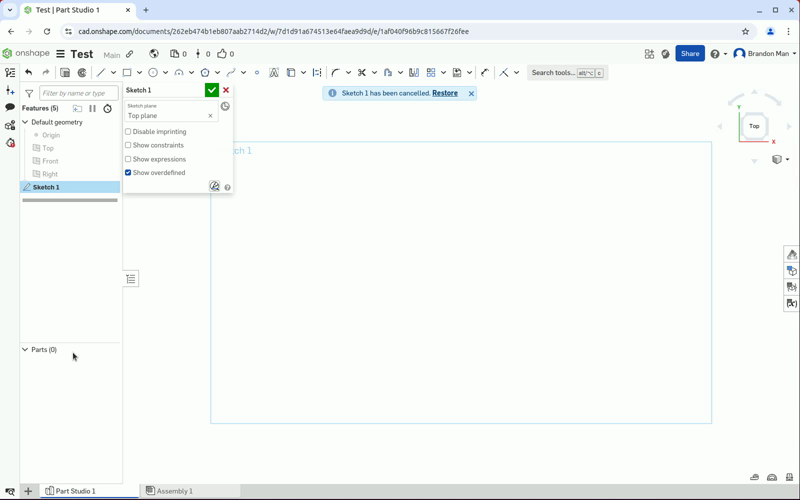
key(l)
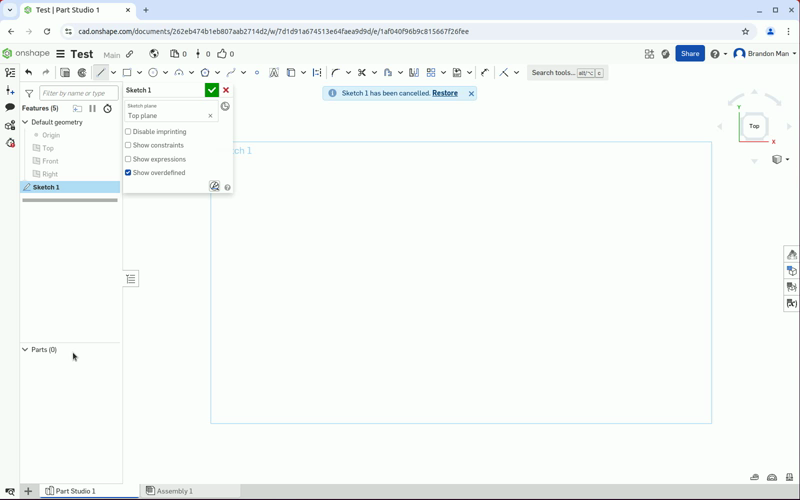
key_down(shift)
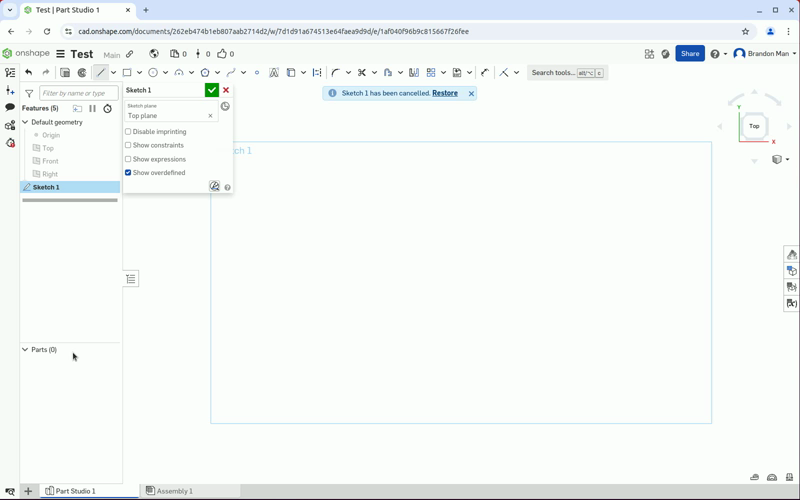
mouse_move(437, 226)
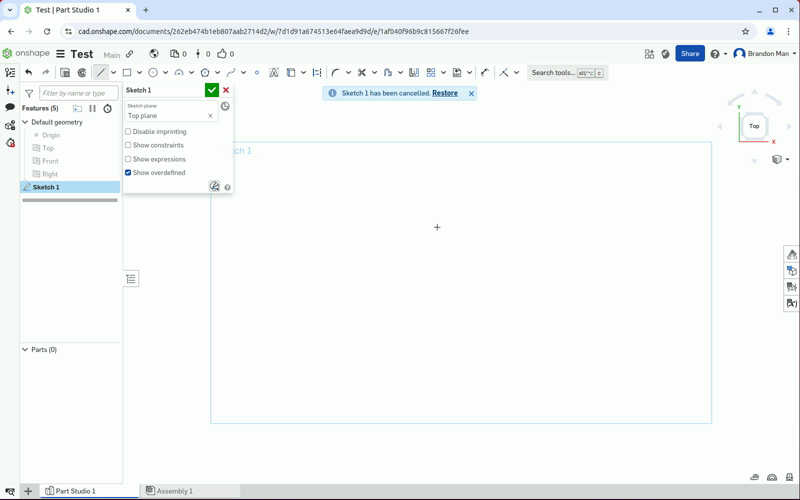
click(437, 226)
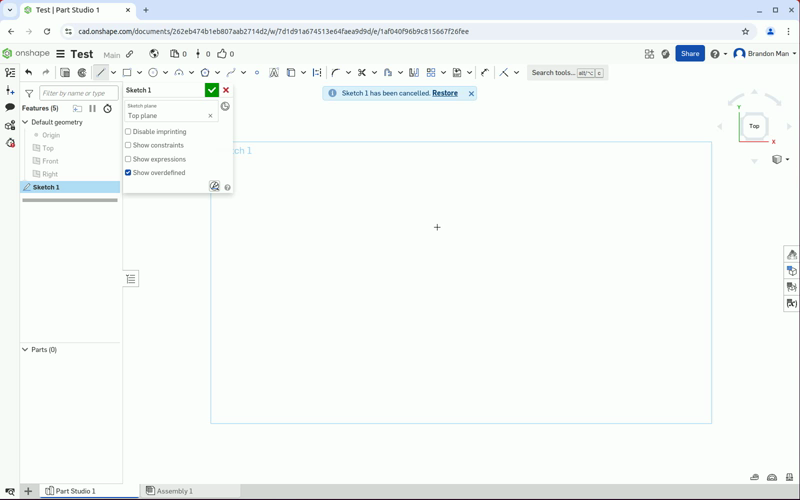
key_up(shift)
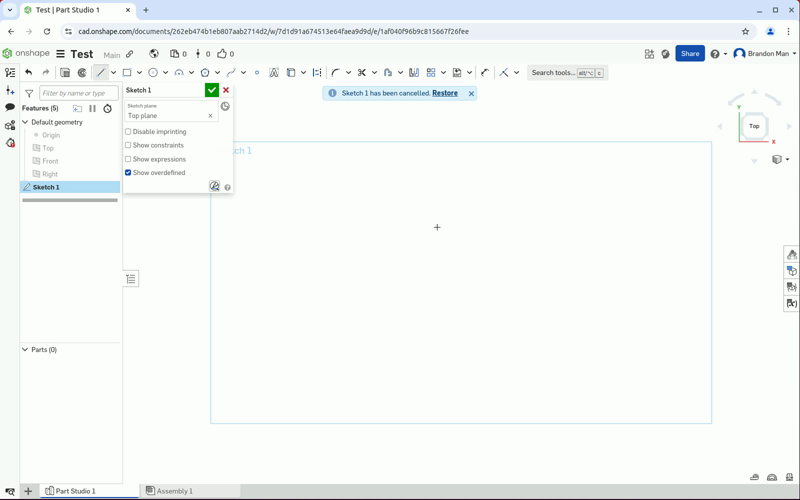
key_down(shift)
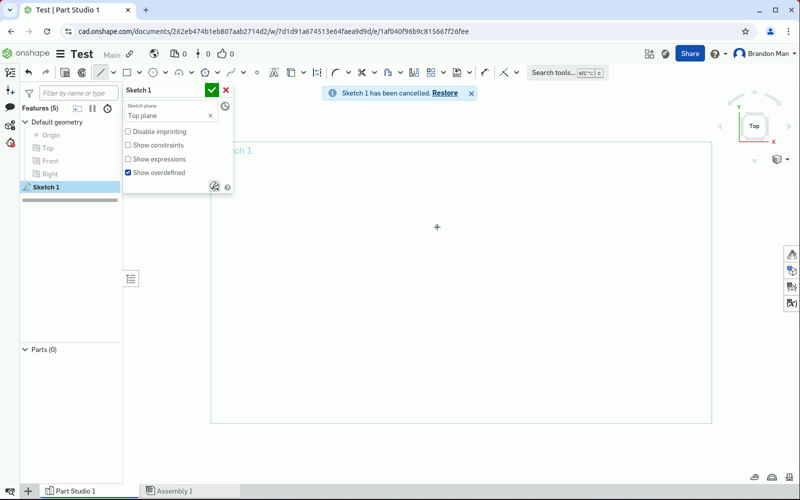
mouse_move(467, 226)
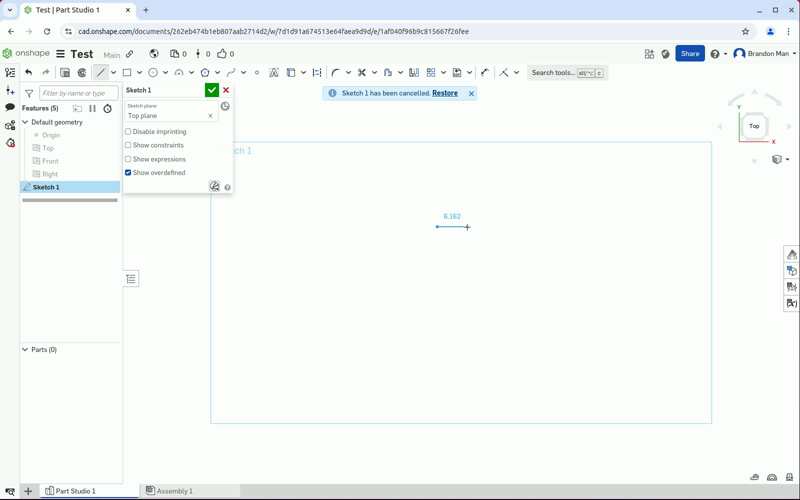
mouse_move(484, 226)
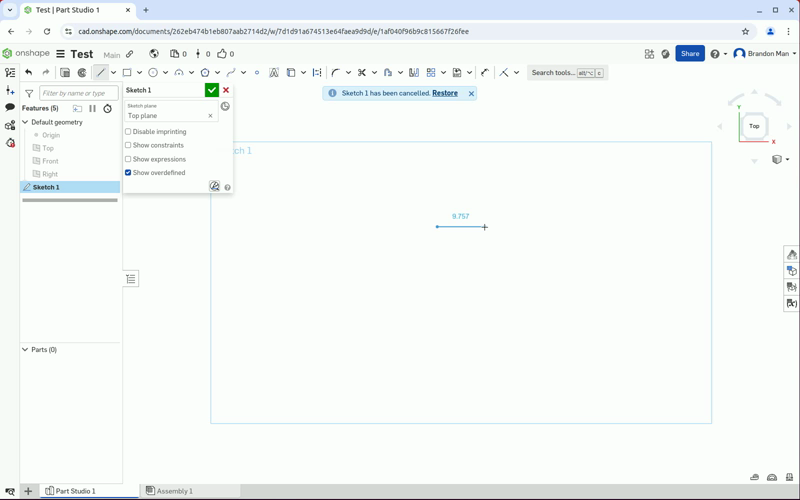
click(484, 226)
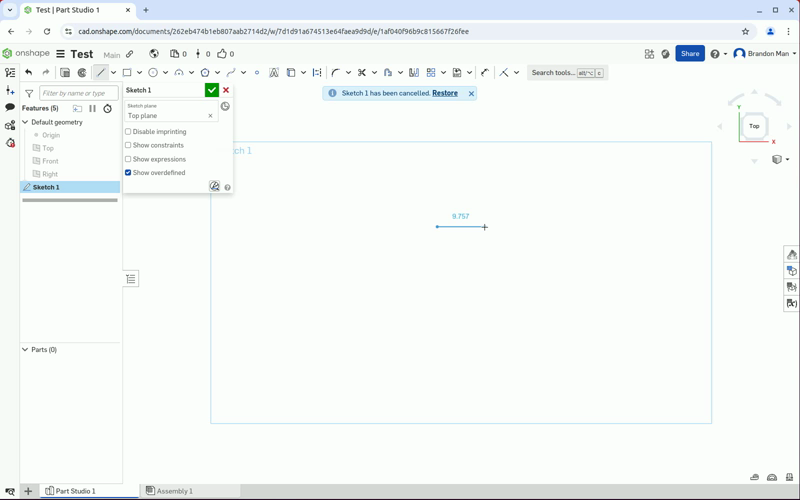
key_up(shift)
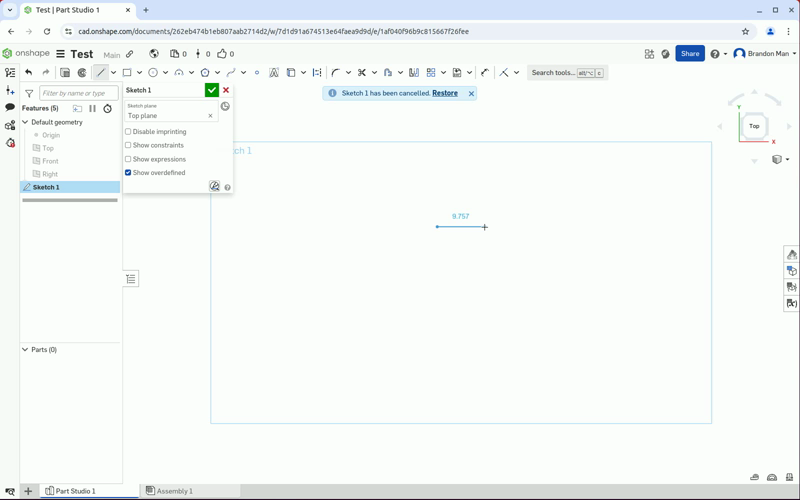
key_down(shift)
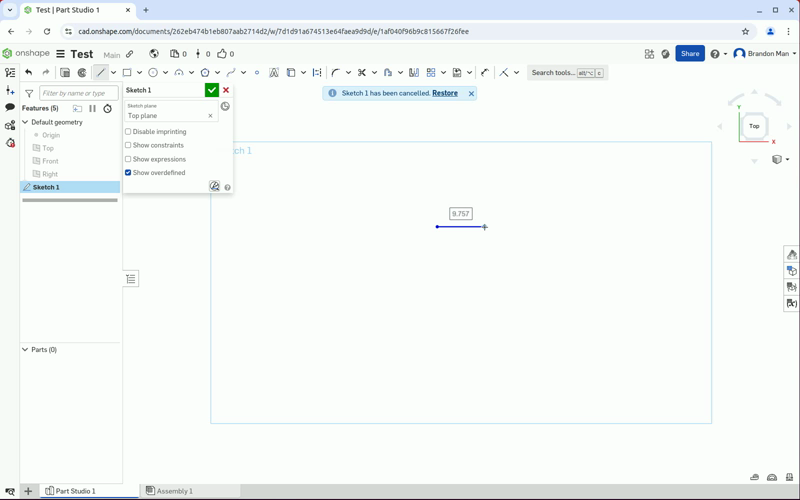
mouse_move(514, 226)
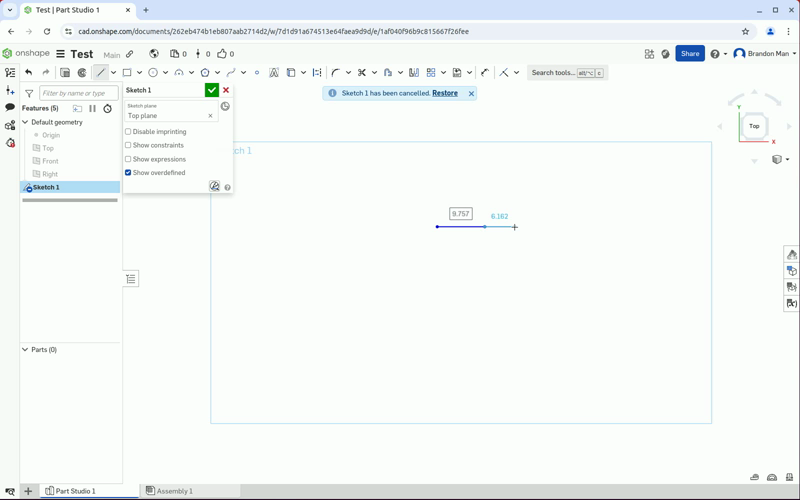
mouse_move(484, 169)
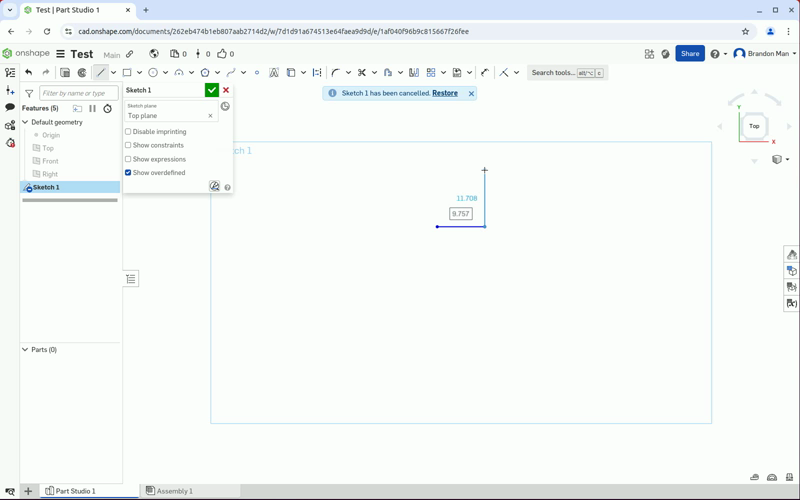
click(484, 169)
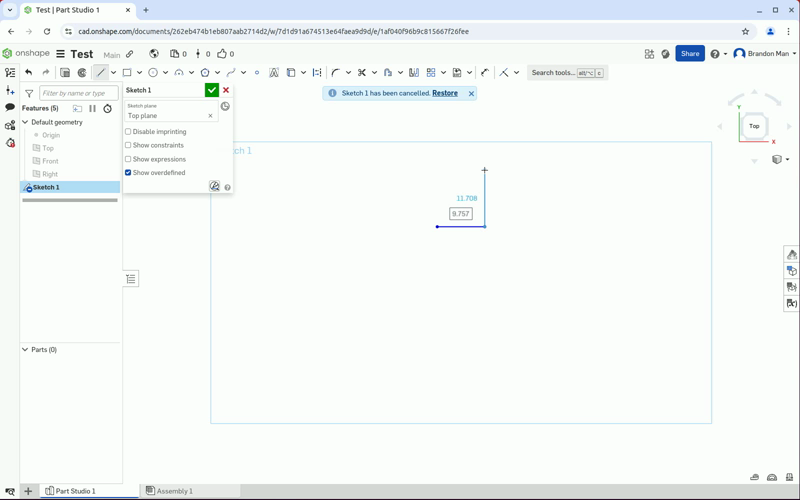
key_up(shift)
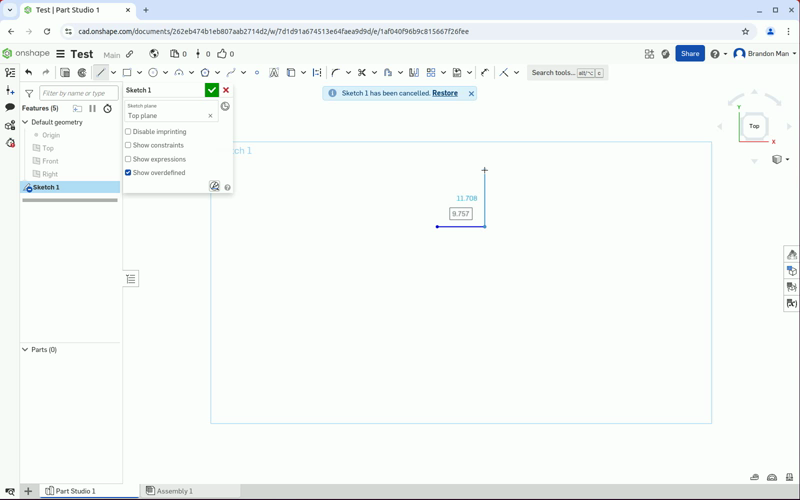
key_down(shift)
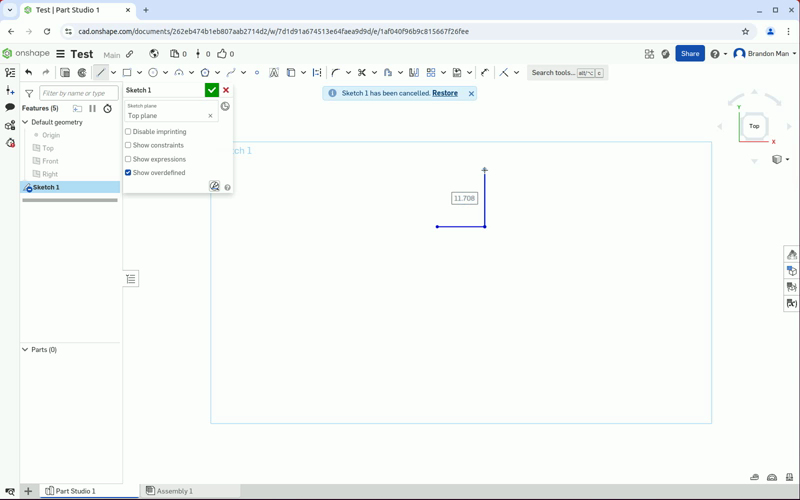
mouse_move(514, 169)
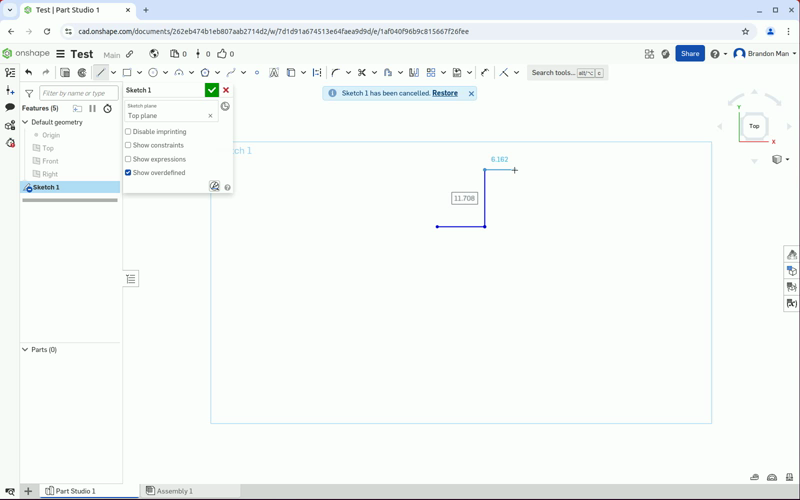
mouse_move(437, 169)
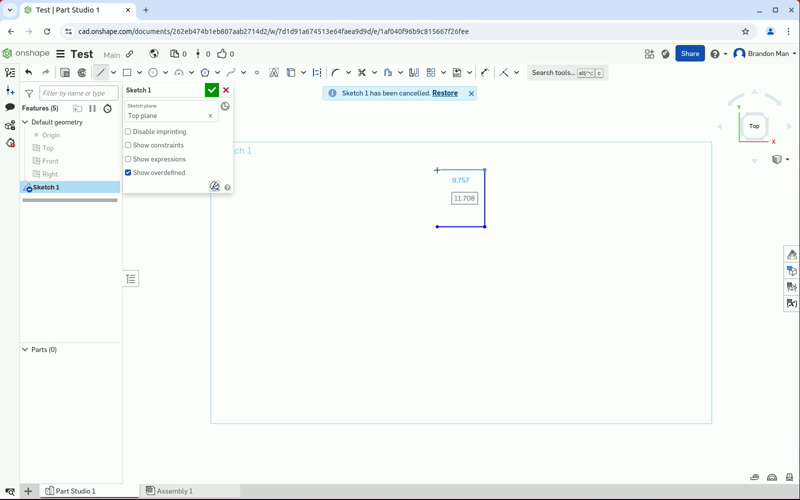
click(437, 169)
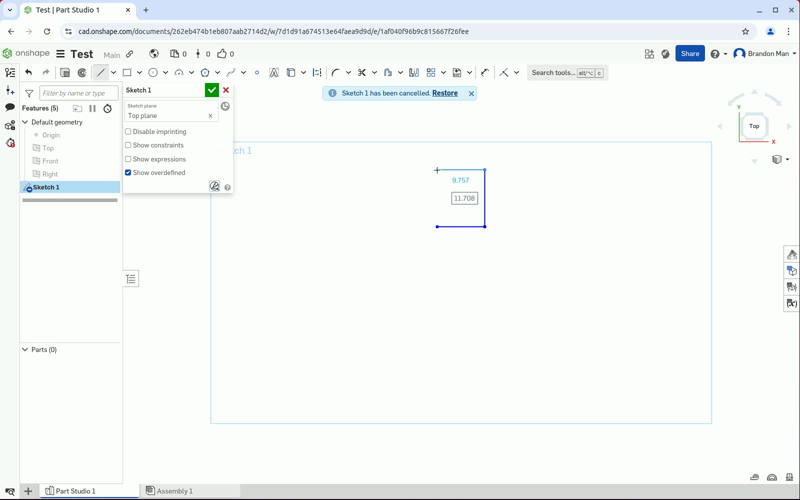
key_up(shift)
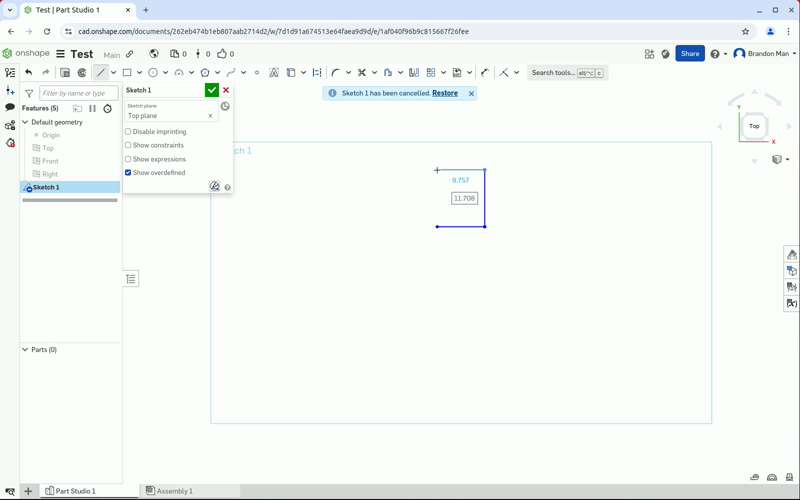
mouse_move(467, 169)
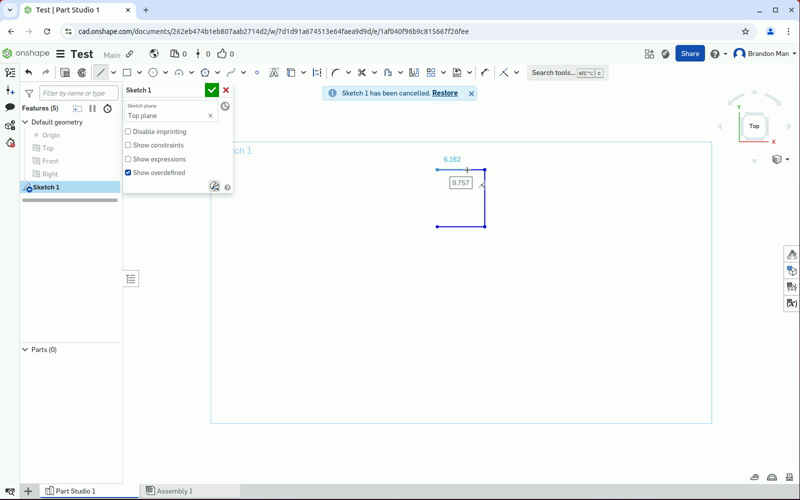
key_down(shift)
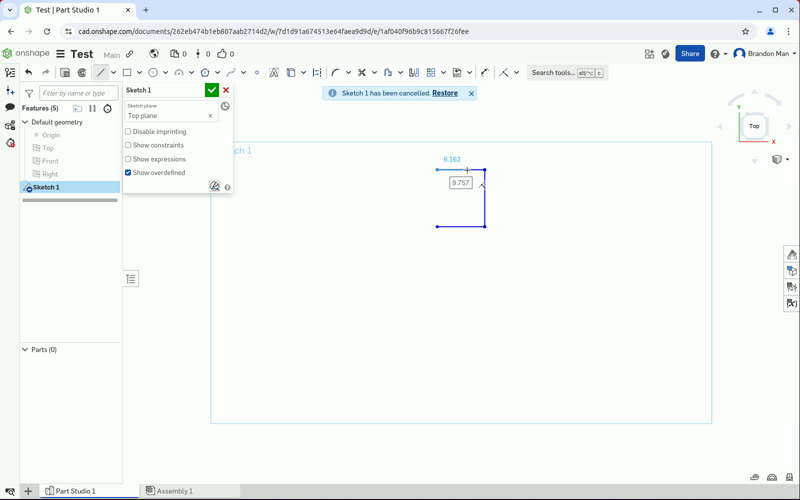
mouse_move(437, 226)
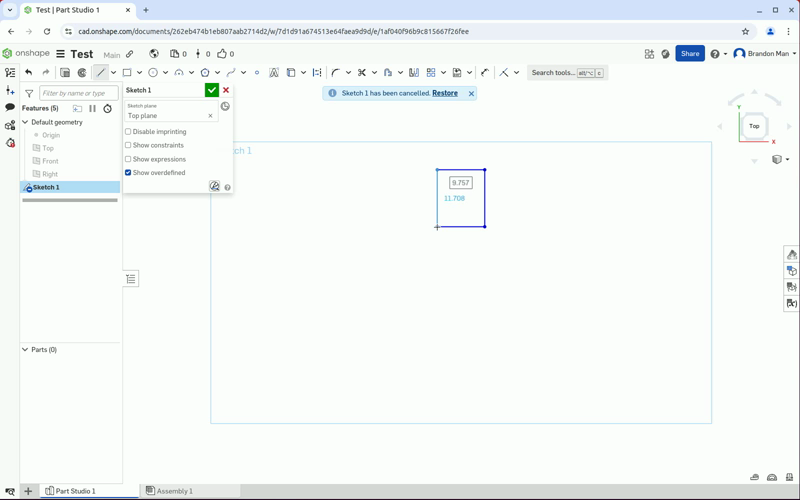
key_up(shift)
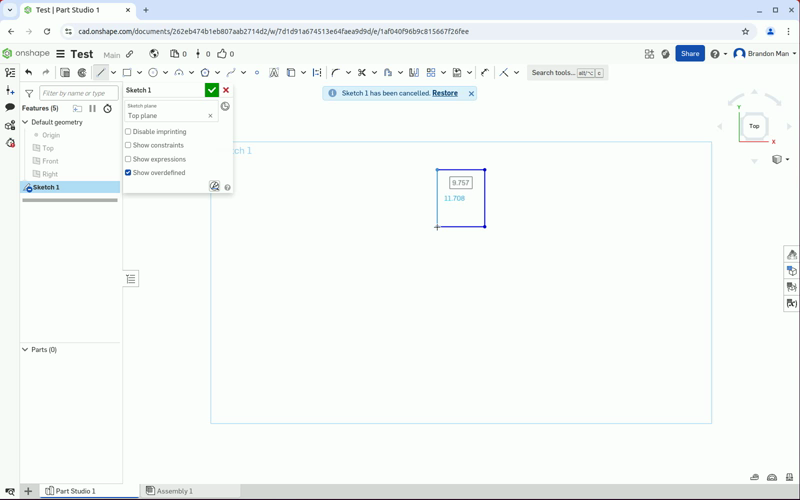
click(437, 226)
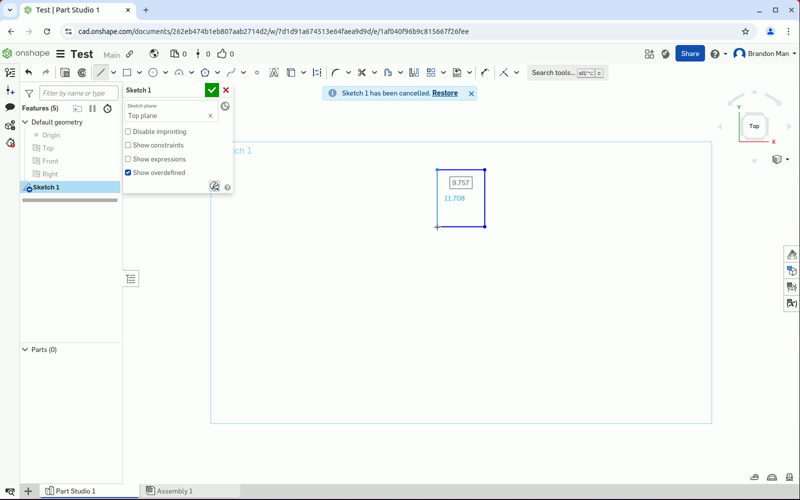
key(esc)
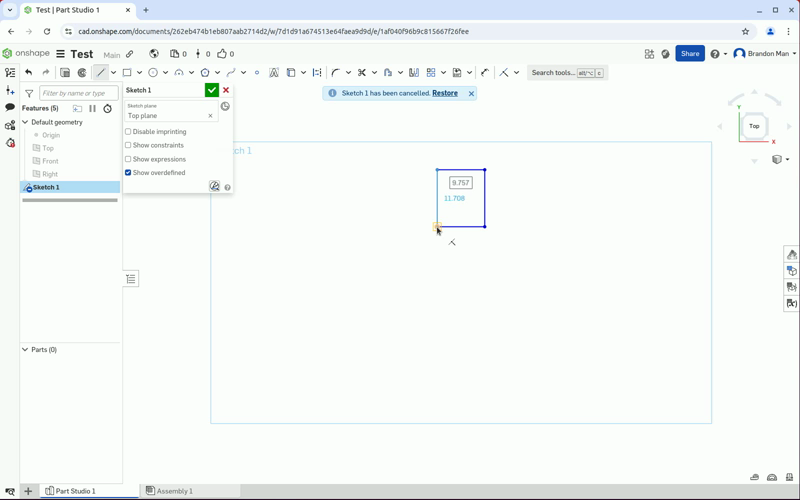
key(c)
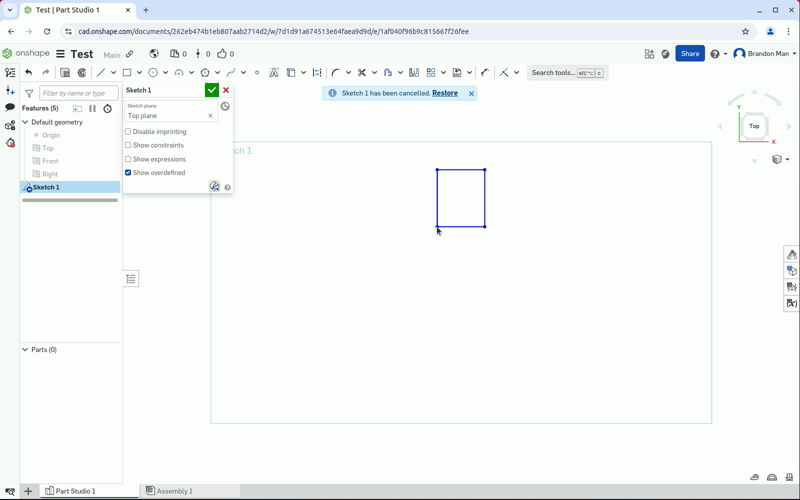
key_down(shift)
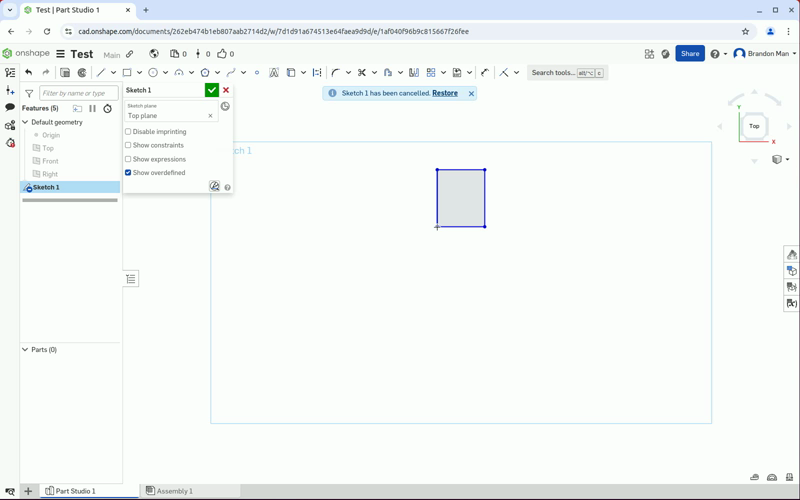
mouse_move(451, 183)
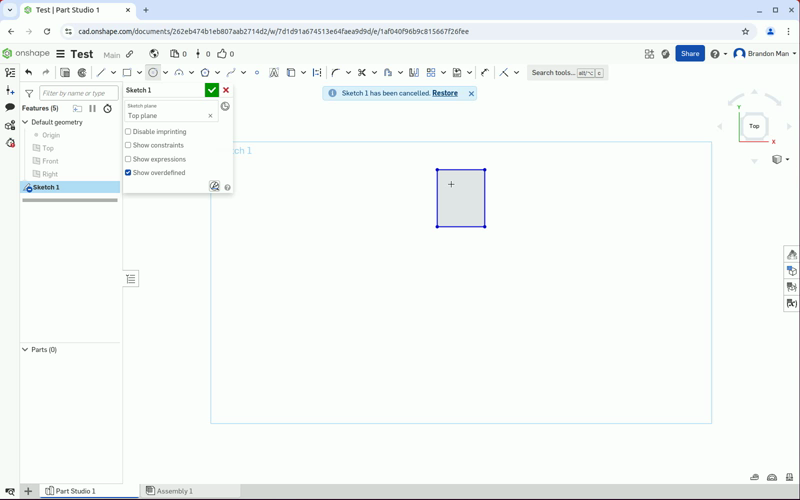
click(451, 183)
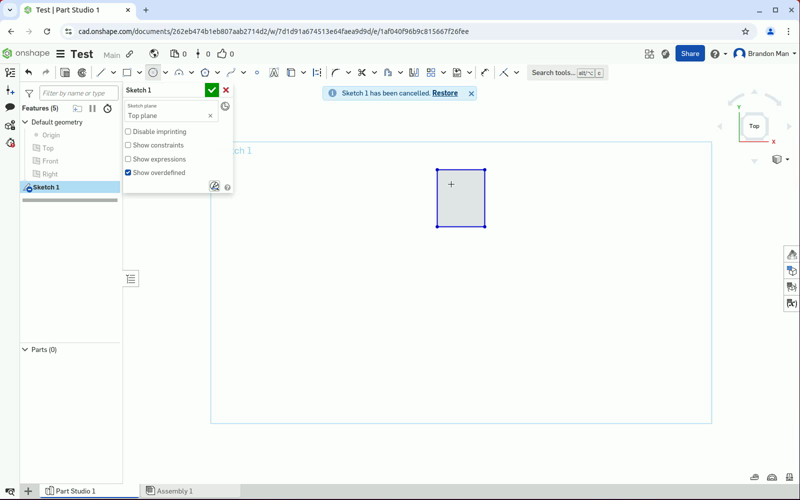
key_up(shift)
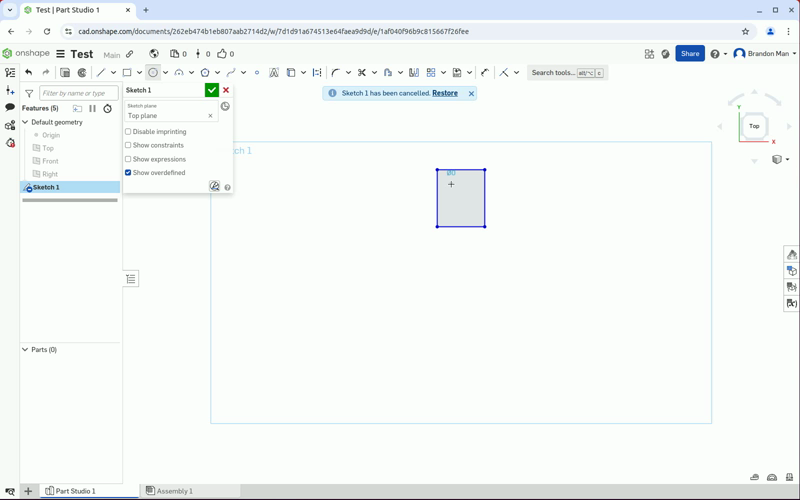
mouse_move(456, 183)
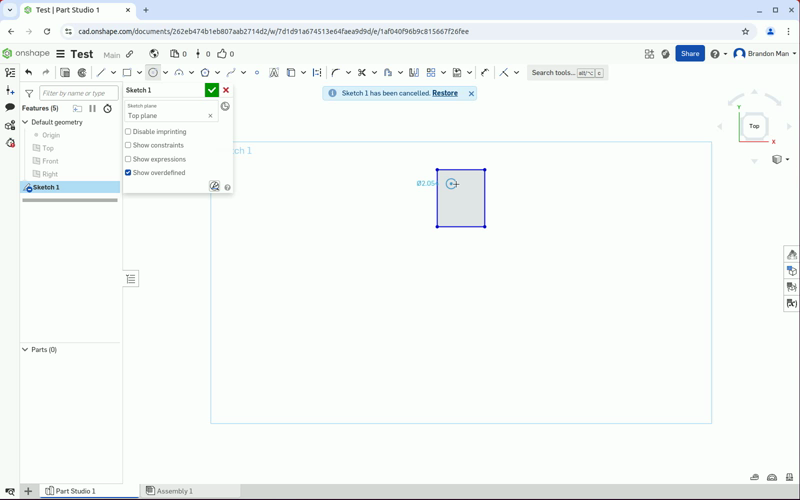
click(456, 183)
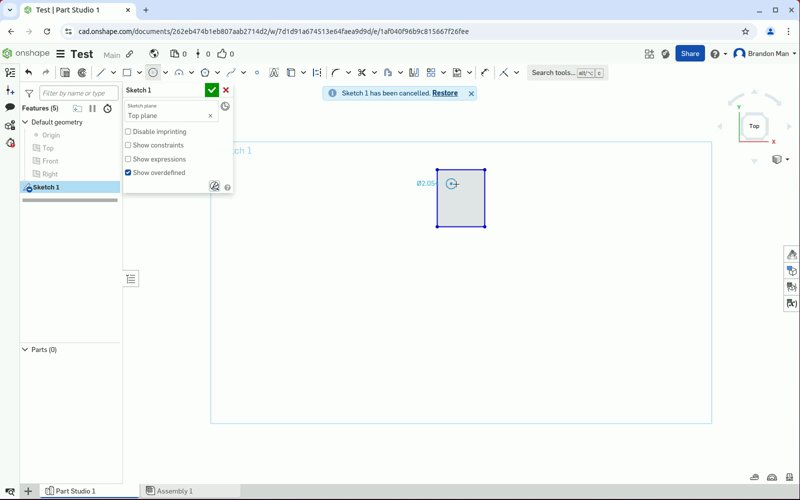
key(esc)
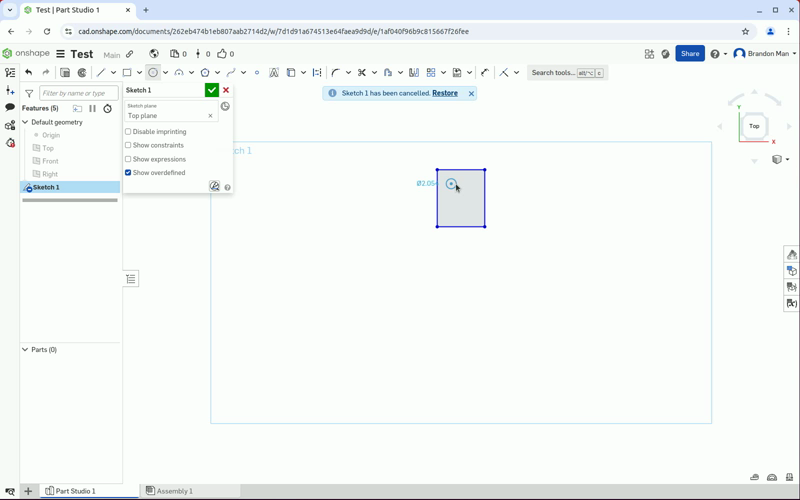
key(c)
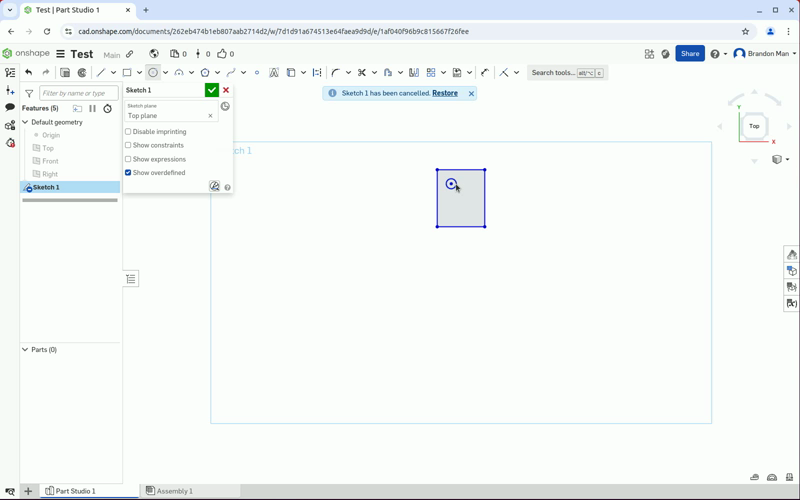
key_down(shift)
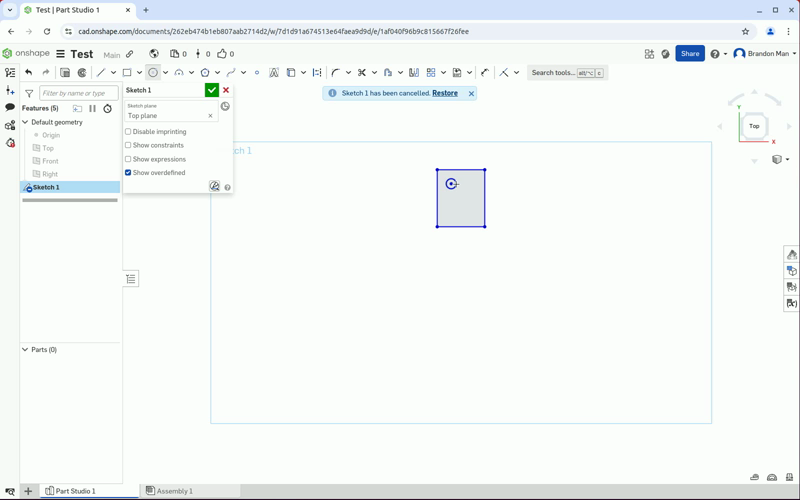
mouse_move(470, 183)
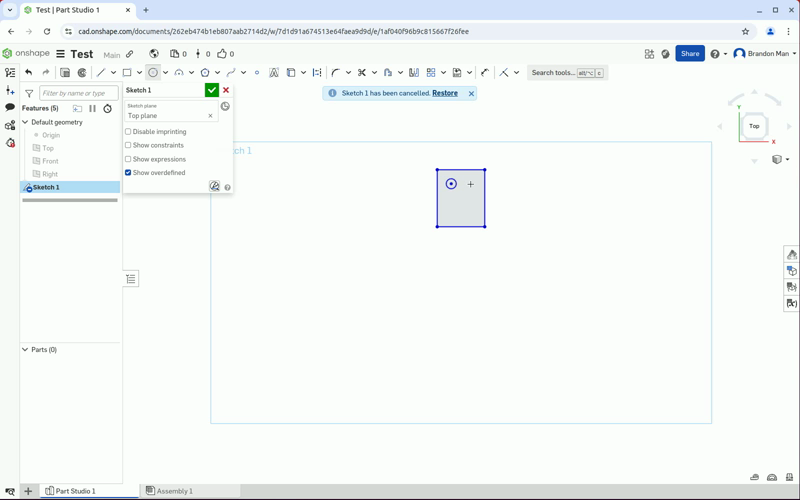
click(470, 183)
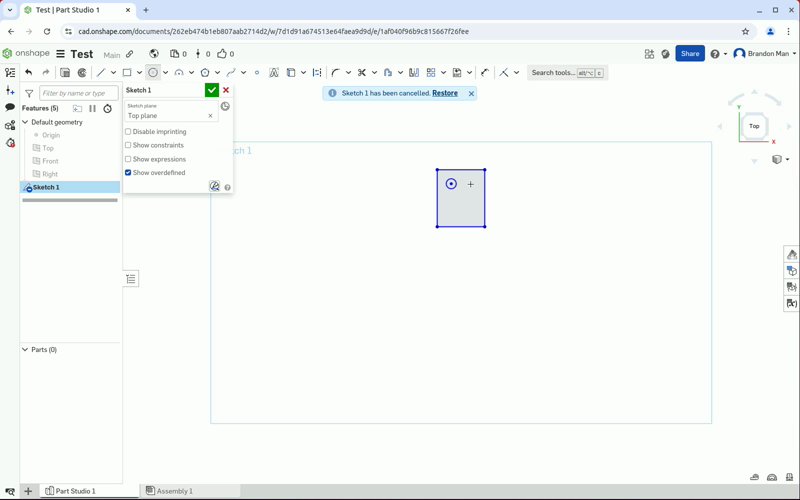
key_up(shift)
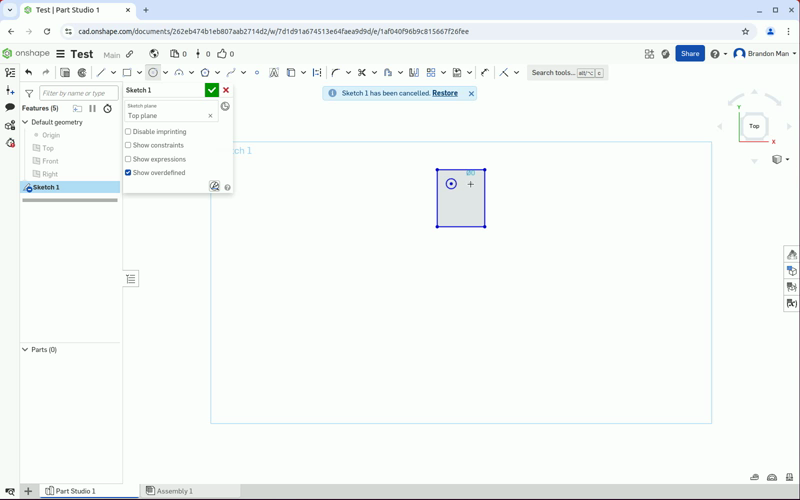
mouse_move(475, 183)
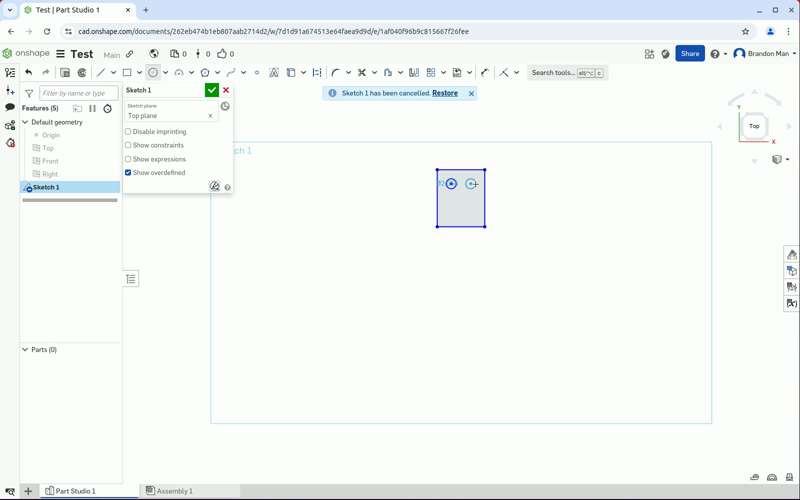
click(475, 183)
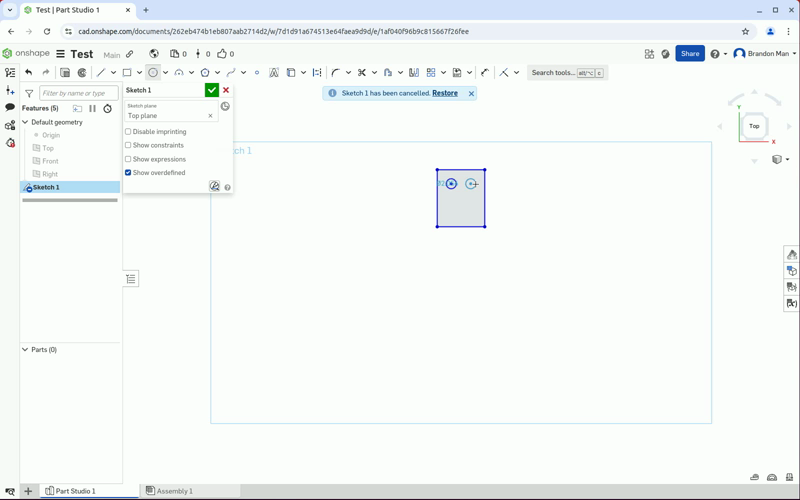
key(esc)
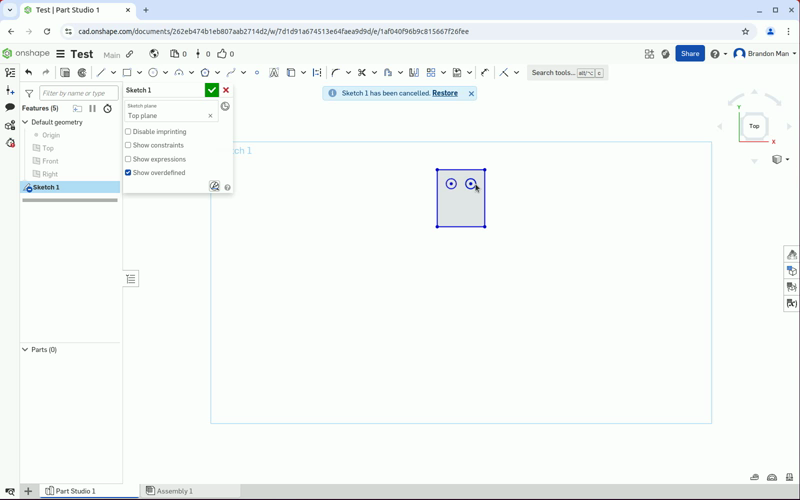
mouse_move(476, 194)
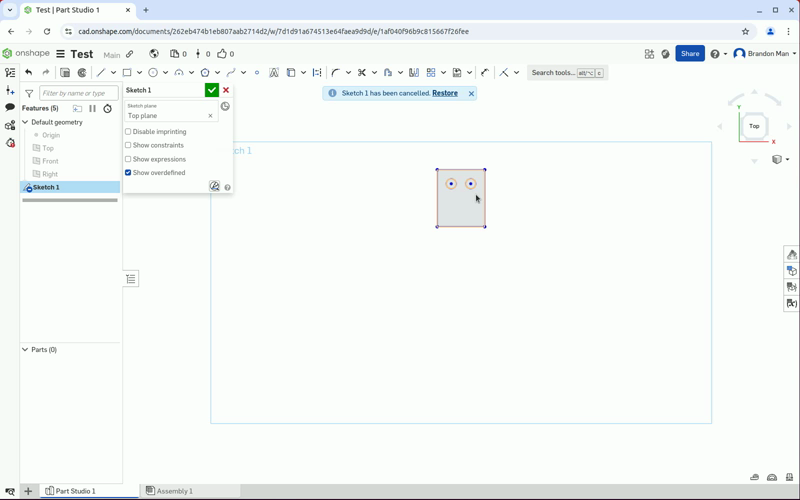
click(476, 194)
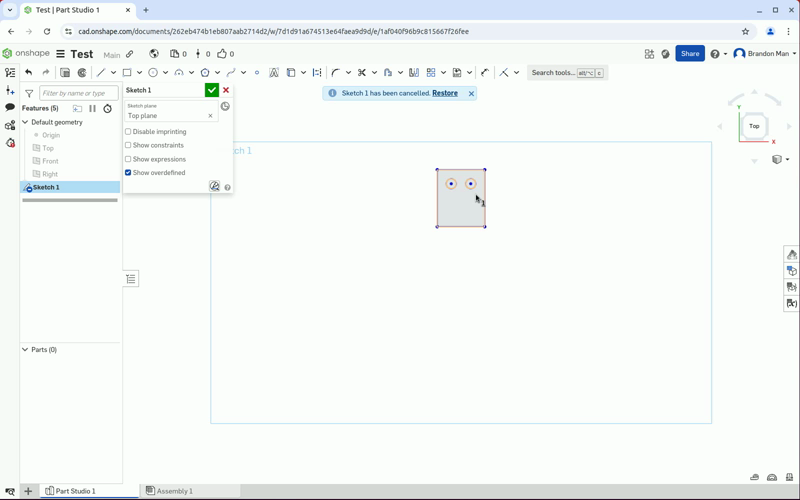
mouse_move(73, 352)
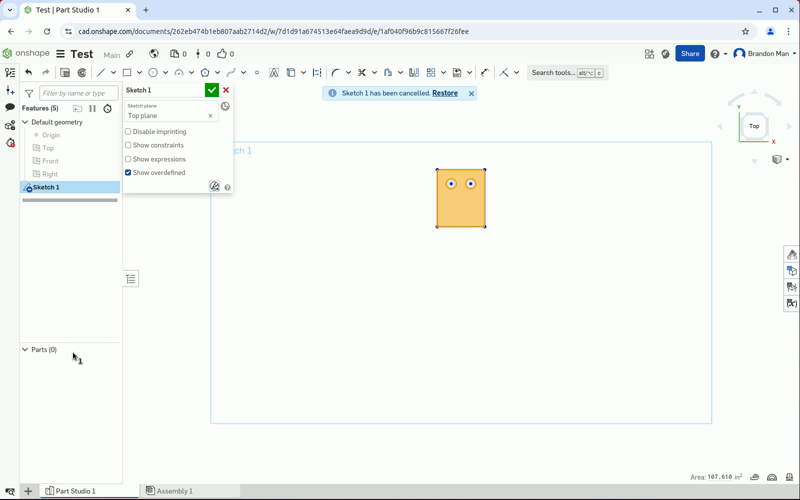
key(shift+y)
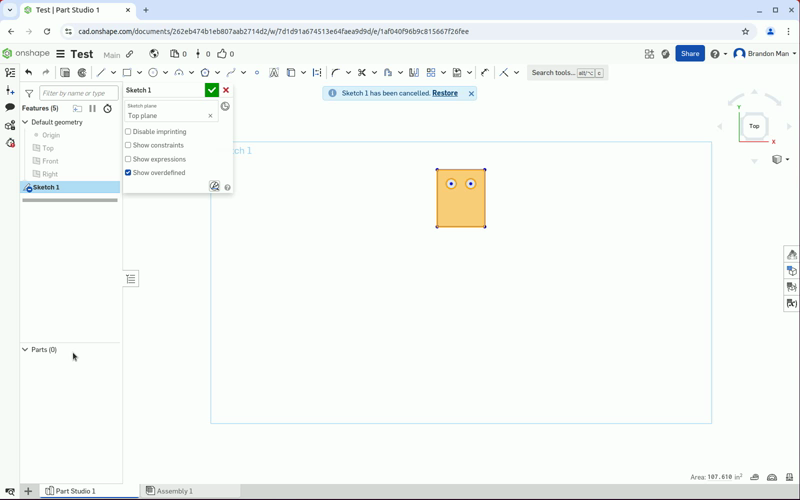
key(shift+e)
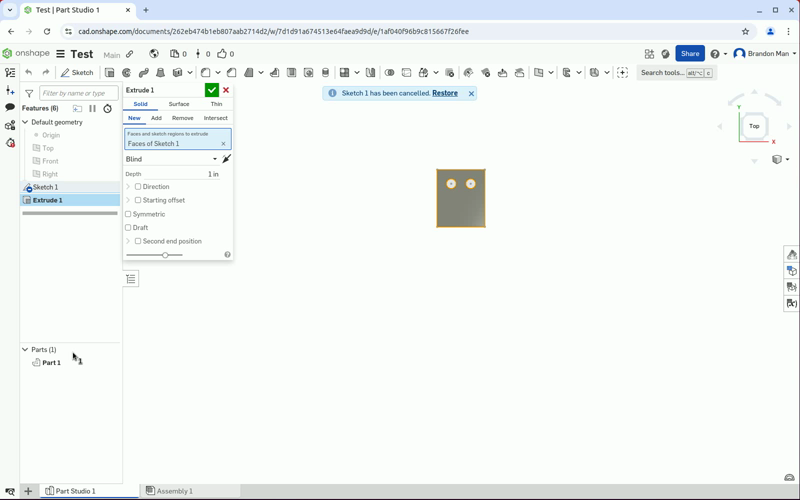
mouse_move(143, 106)
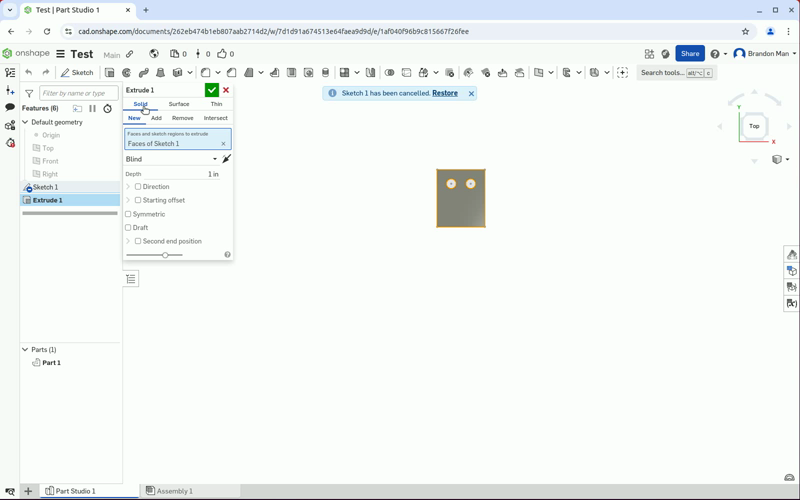
click(143, 106)
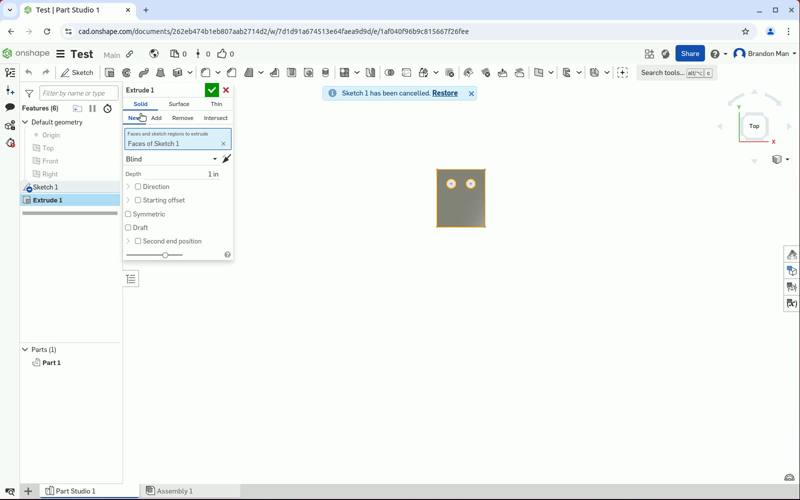
mouse_move(137, 120)
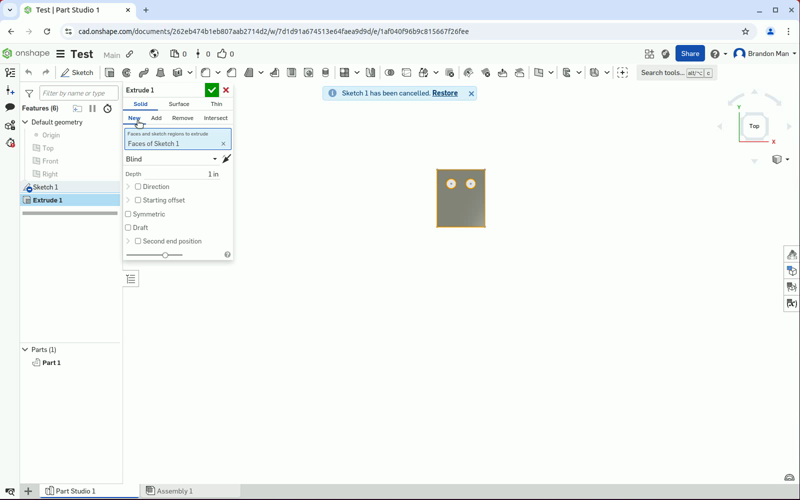
click(137, 120)
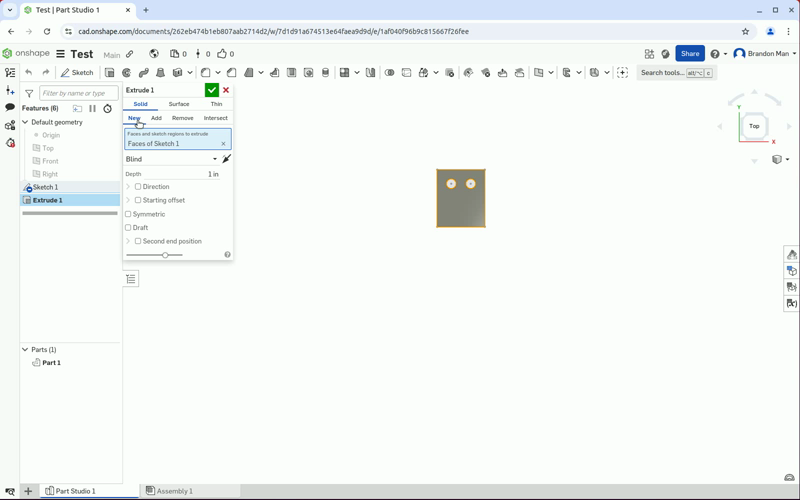
key(tab, 4)
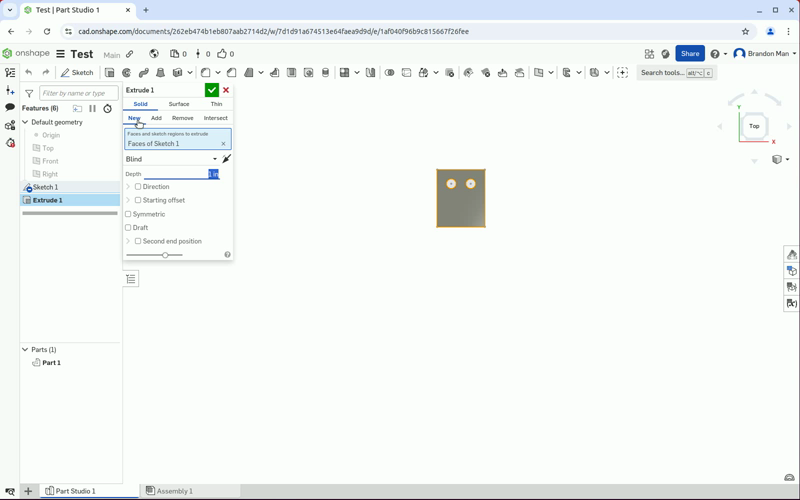
text(1.204)
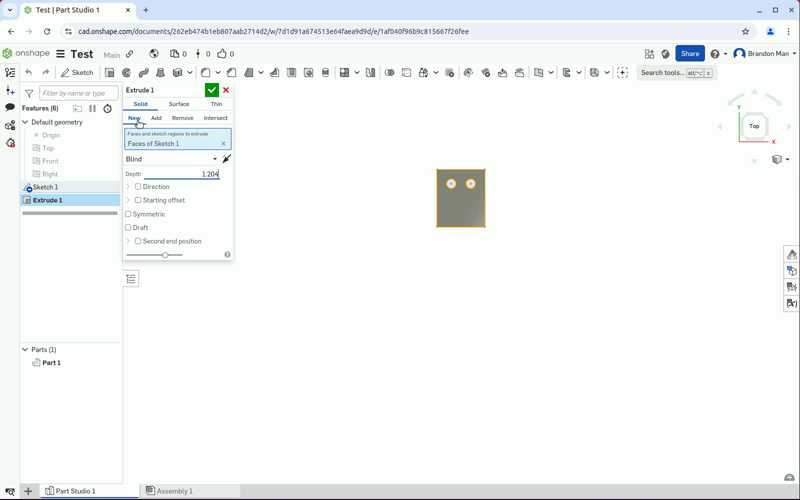
key(enter)
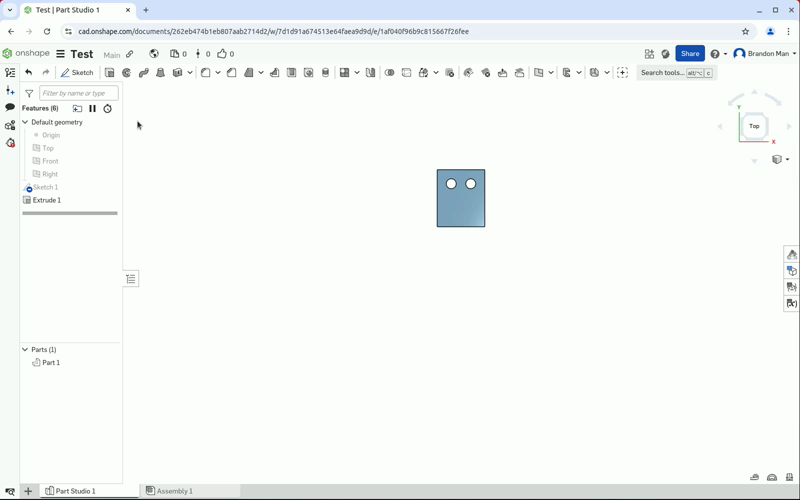
key(shift+h)
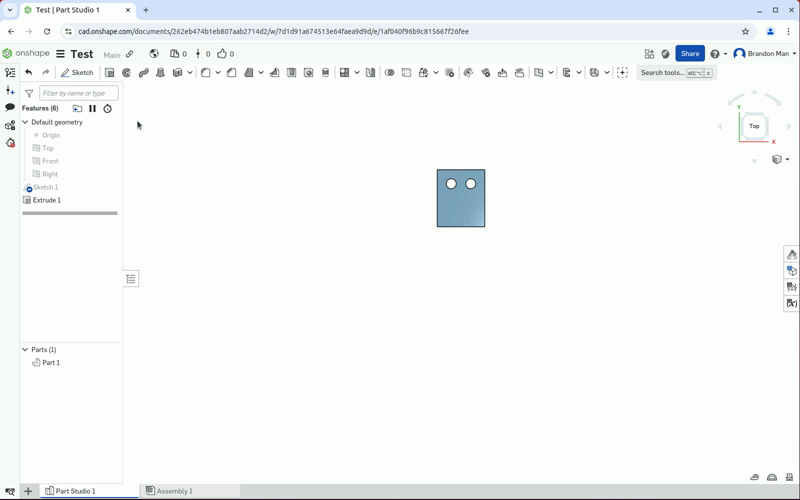
key(shift+h)
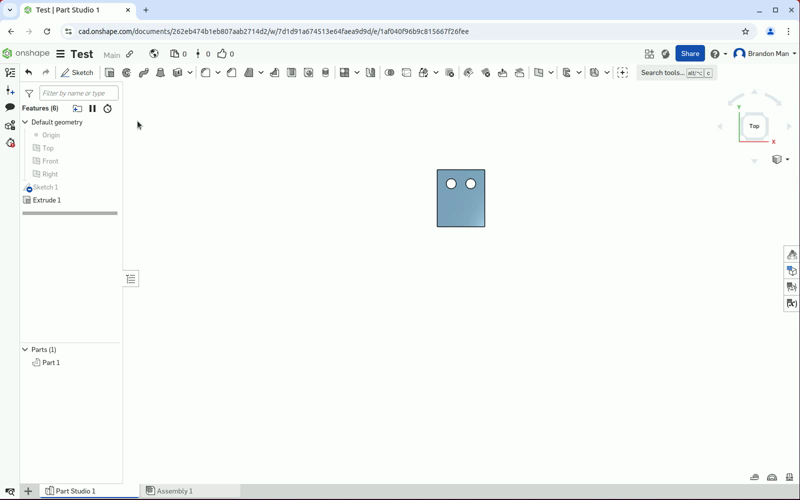
mouse_move(73, 189)
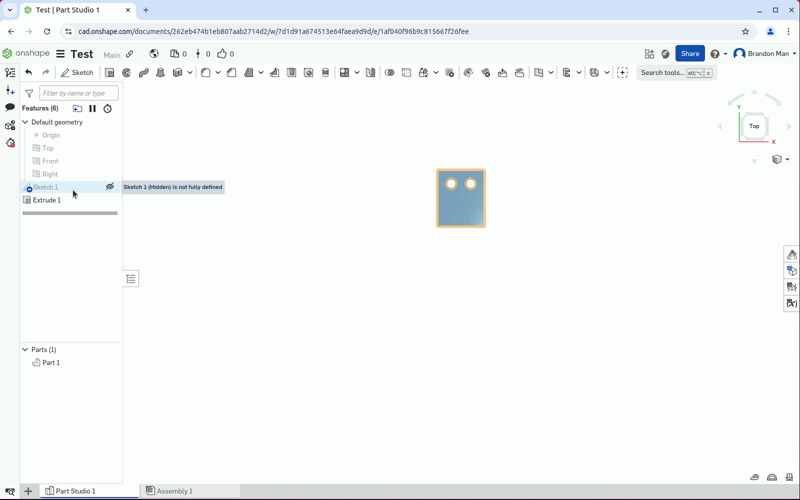
click(73, 189)
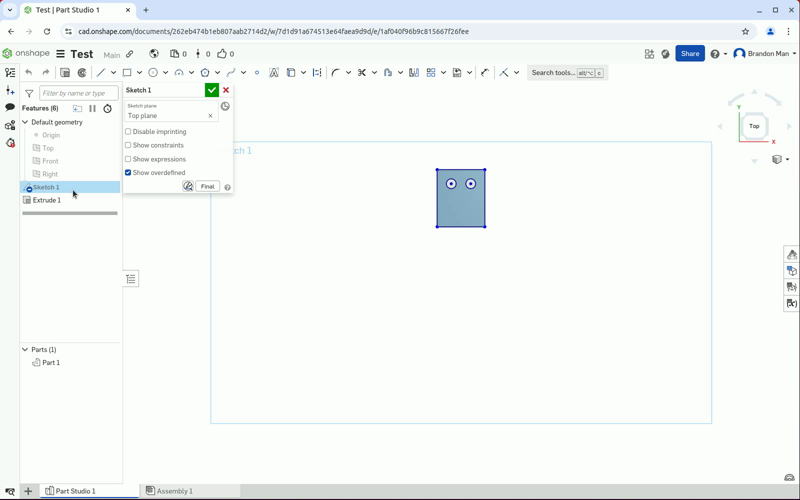
mouse_move(229, 92)
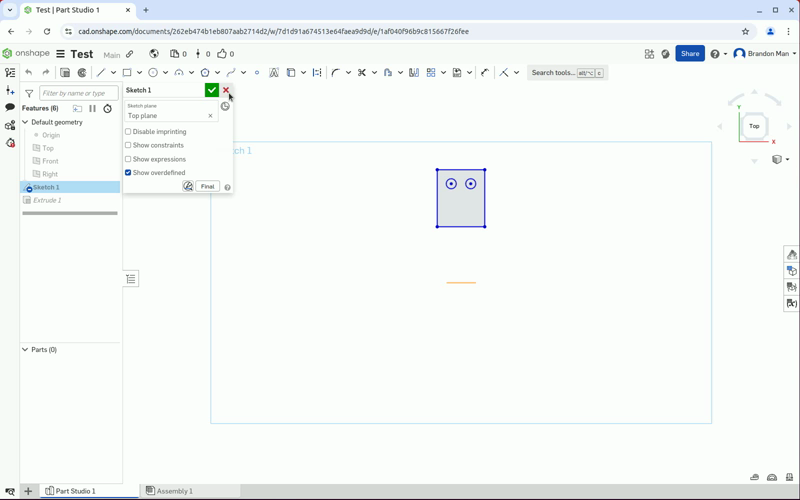
click(229, 92)
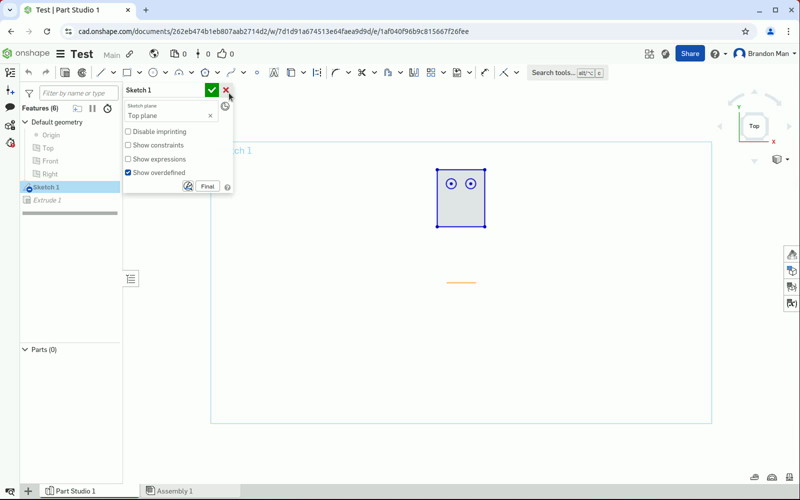
key(shift+s)
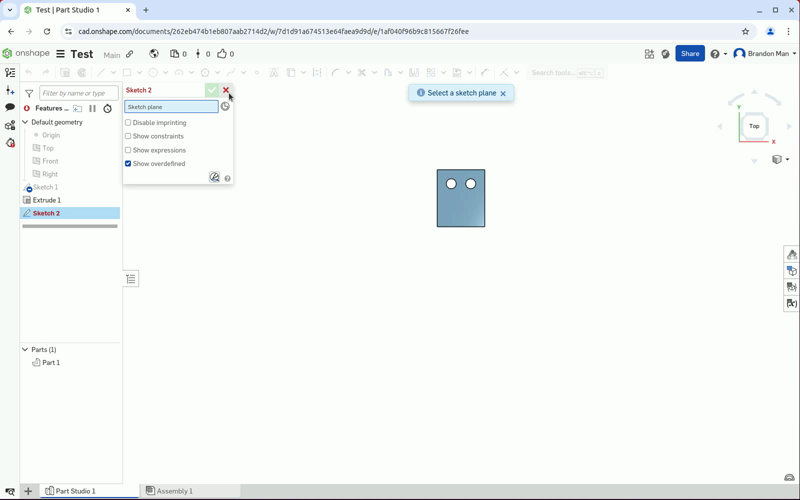
mouse_move(73, 150)
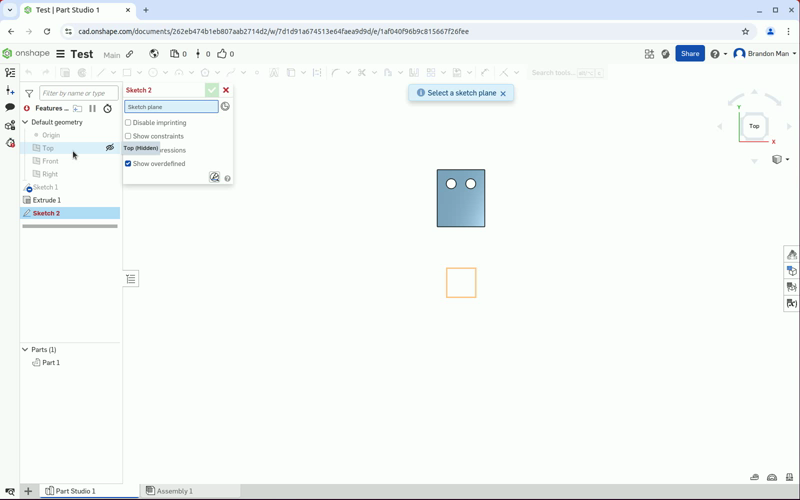
click(73, 150)
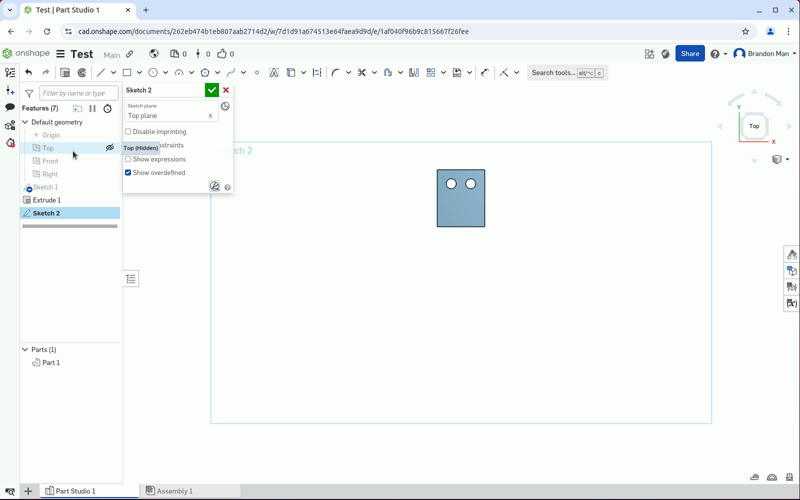
mouse_move(73, 352)
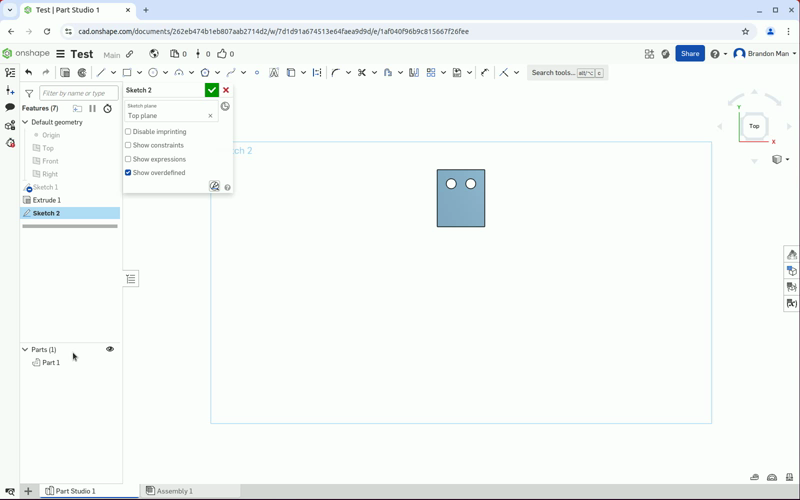
key(y)
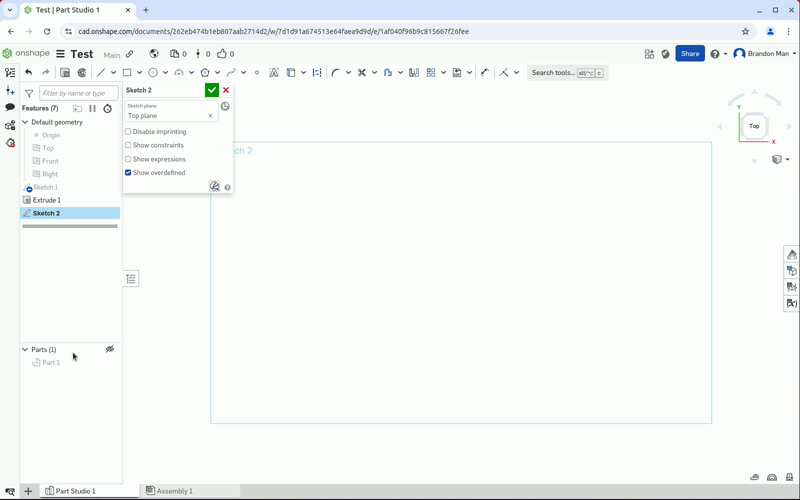
key(l)
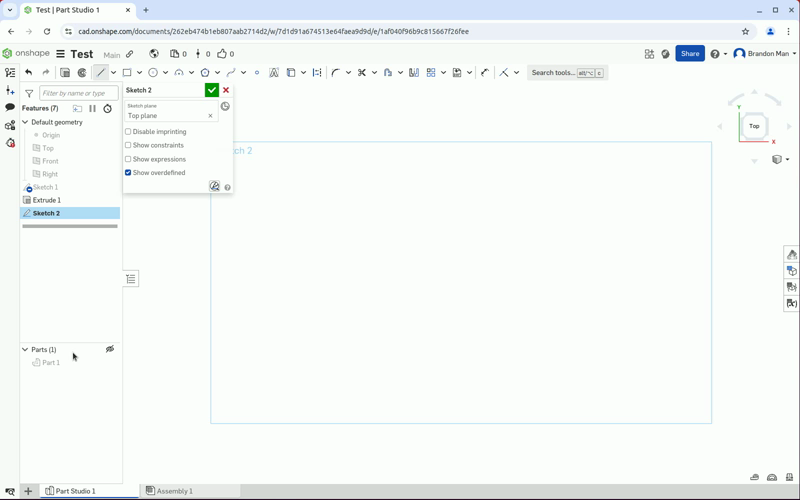
key_down(shift)
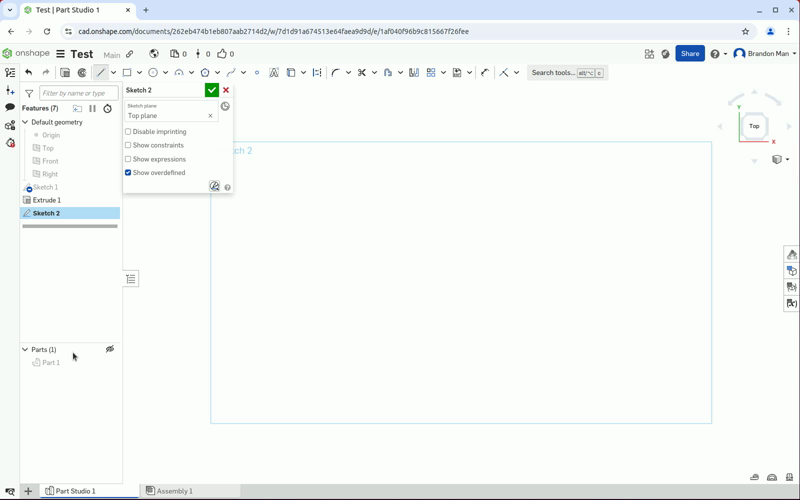
mouse_move(404, 339)
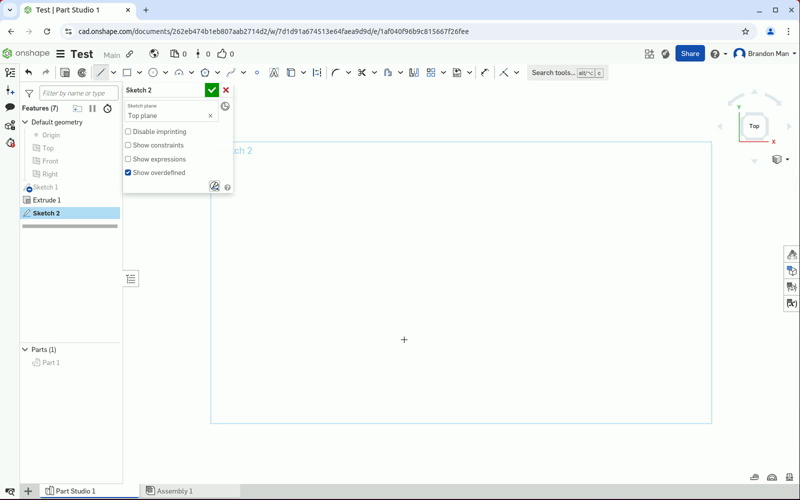
click(404, 339)
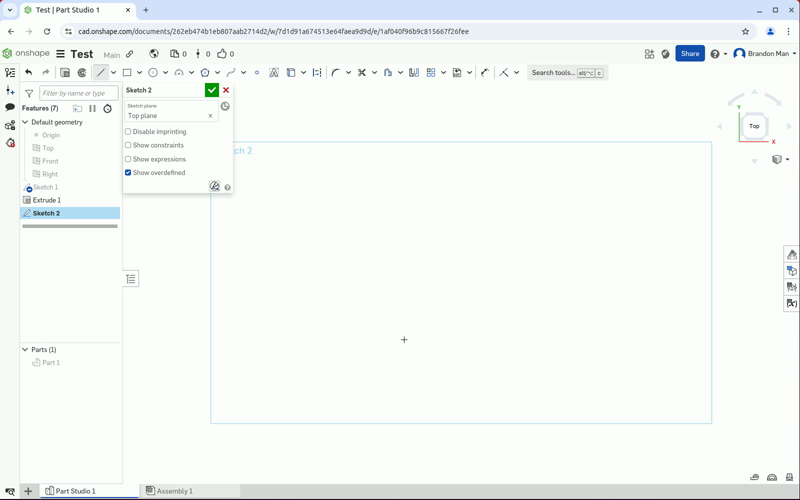
key_up(shift)
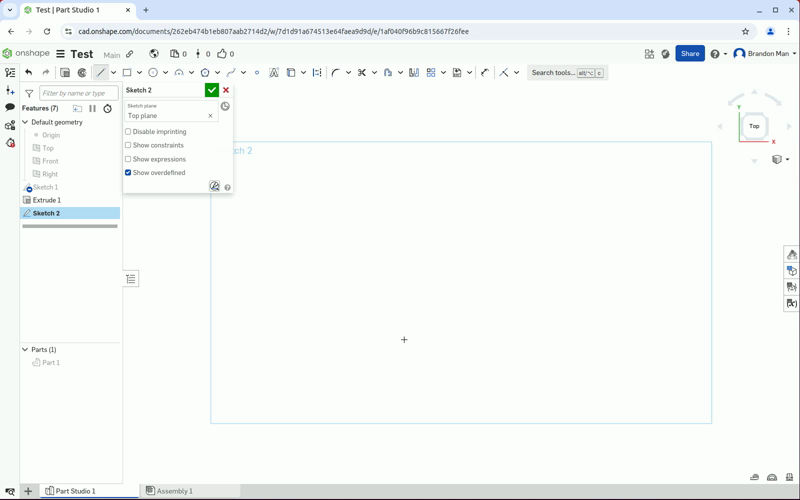
key_down(shift)
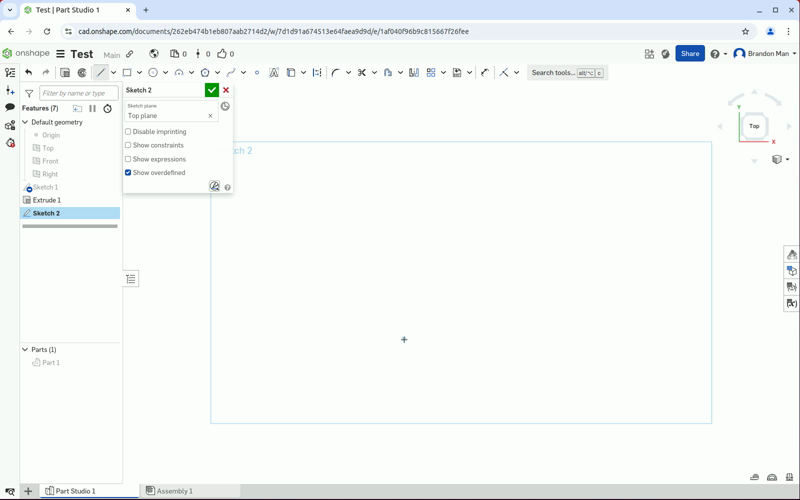
mouse_move(516, 339)
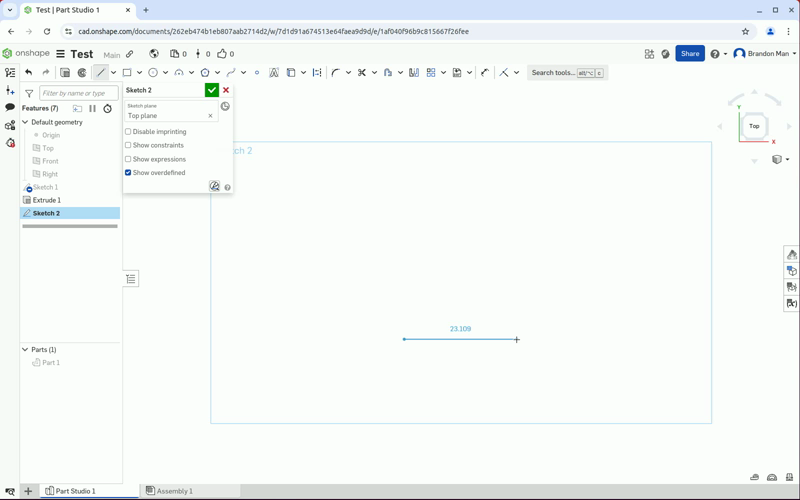
click(516, 339)
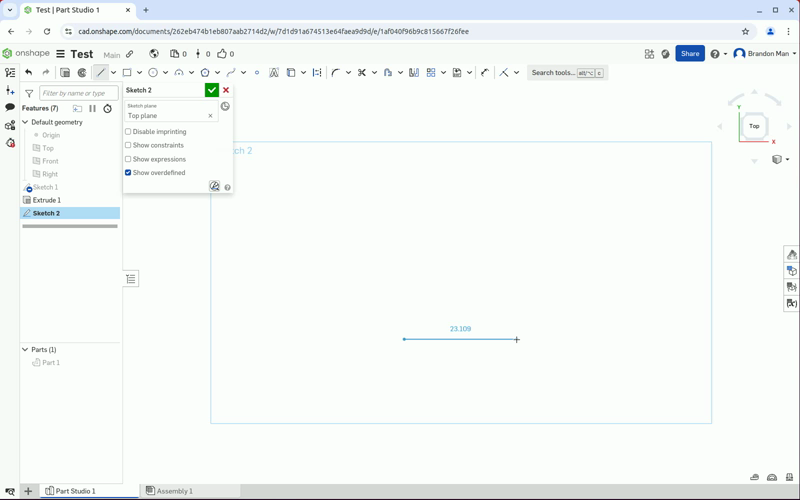
key_up(shift)
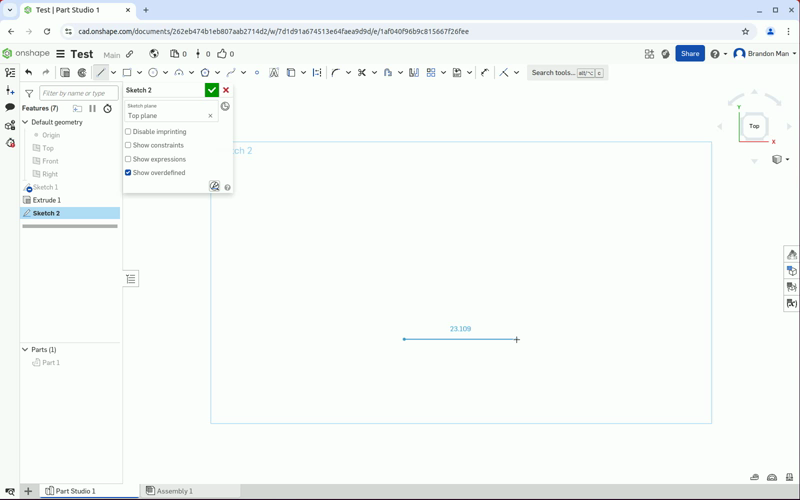
key_down(shift)
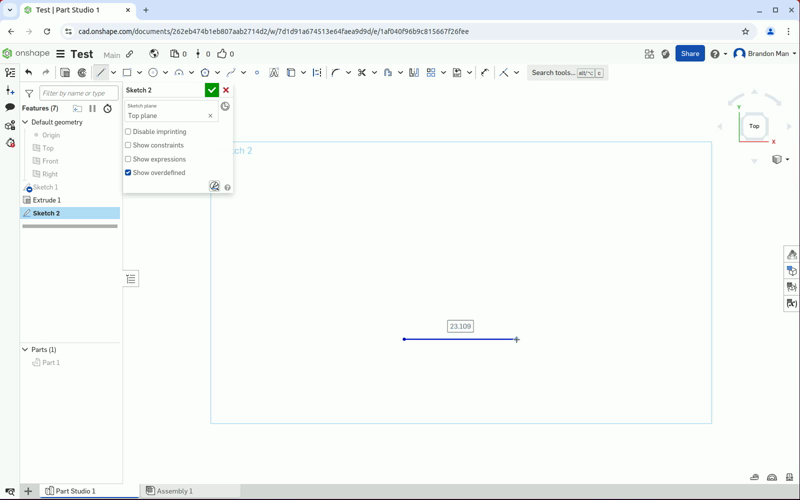
mouse_move(516, 226)
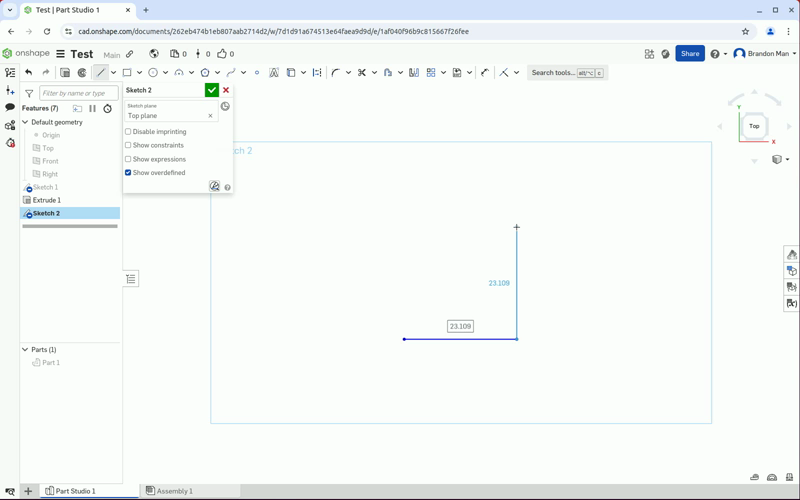
click(516, 226)
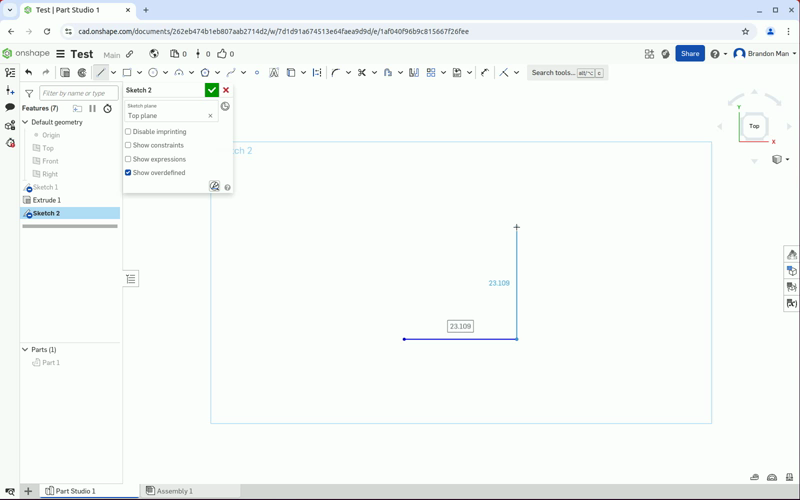
key_up(shift)
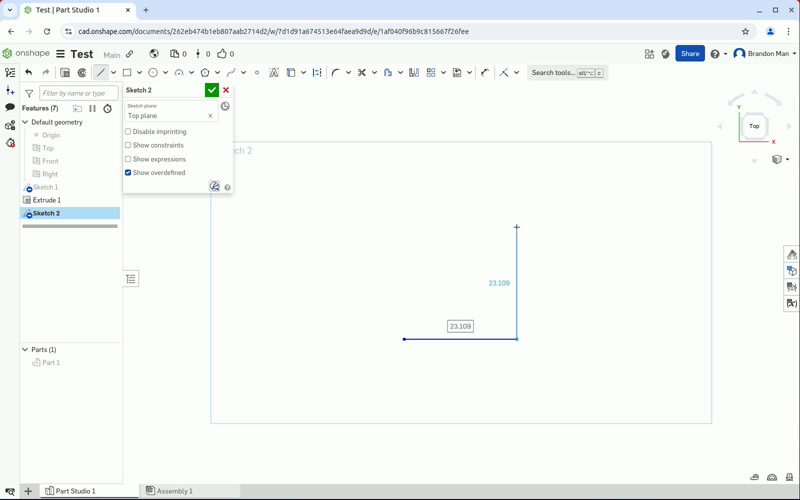
key_down(shift)
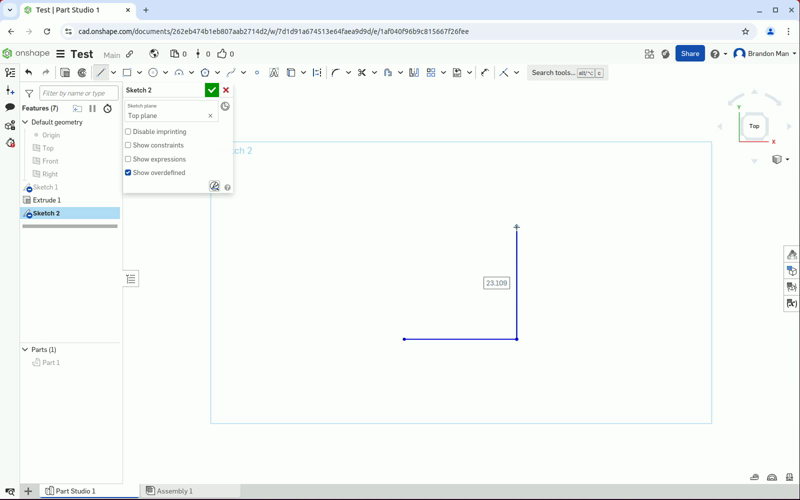
mouse_move(546, 226)
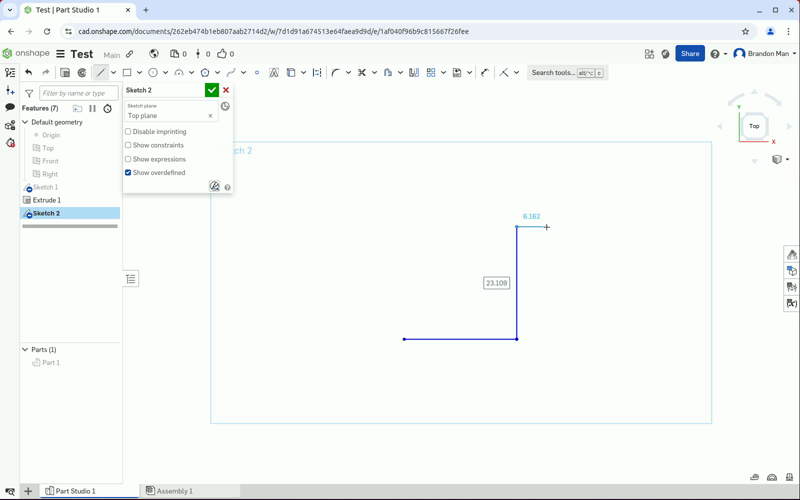
mouse_move(483, 226)
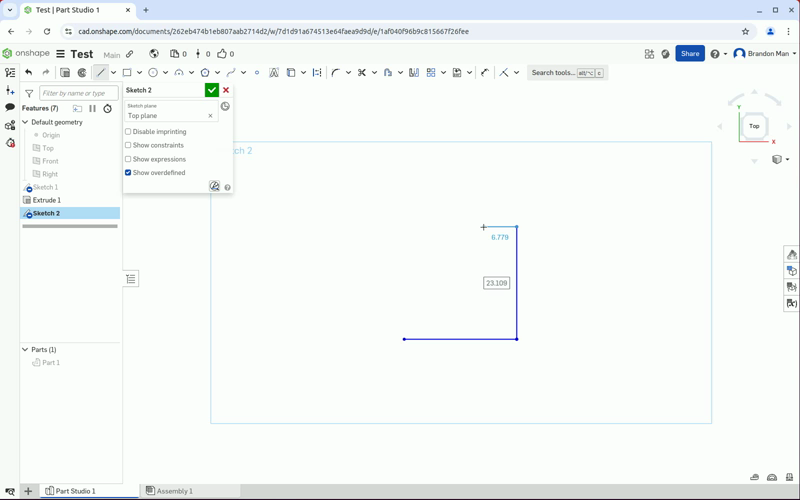
click(483, 226)
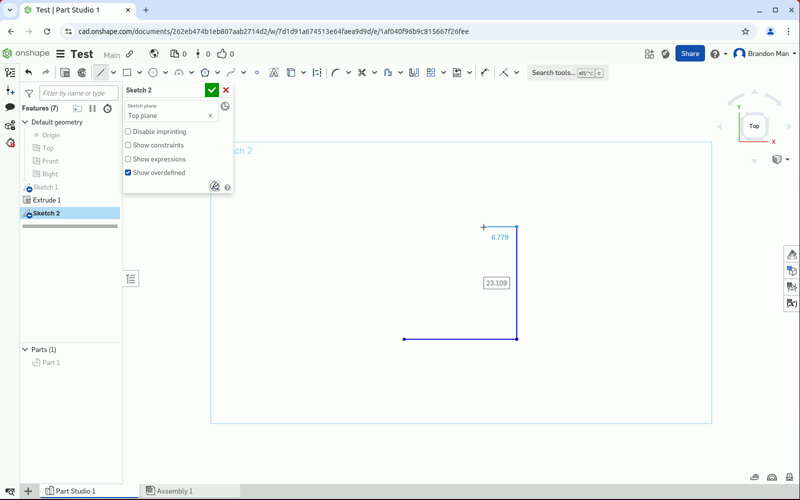
key_up(shift)
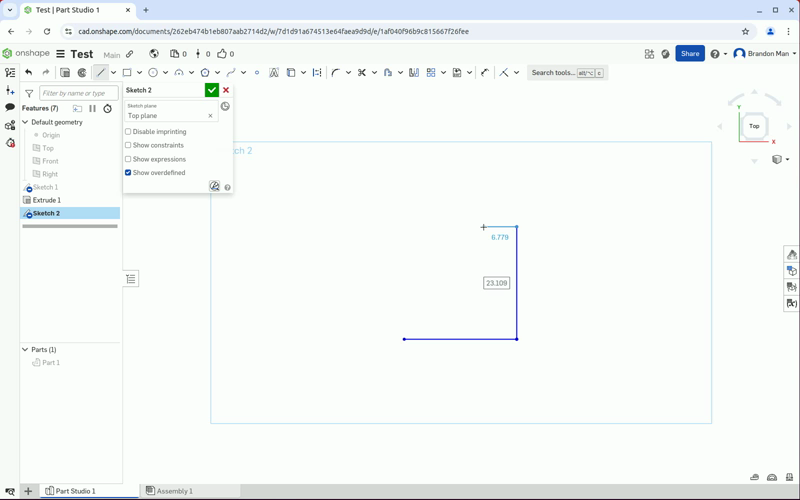
key_down(shift)
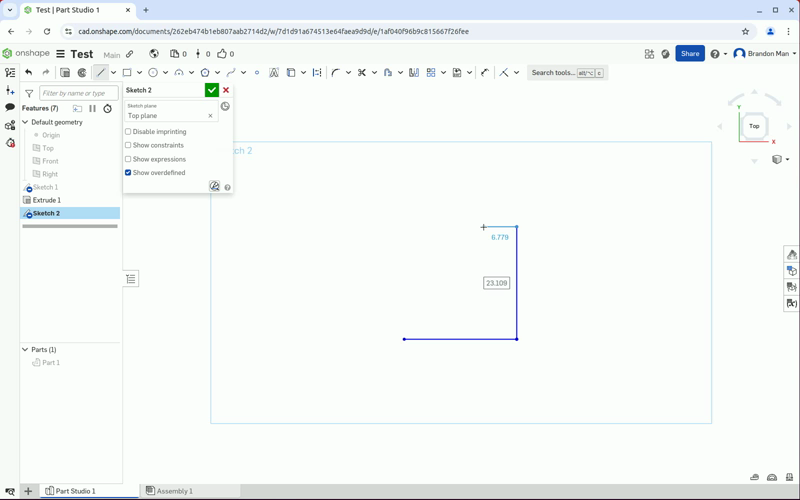
mouse_move(513, 226)
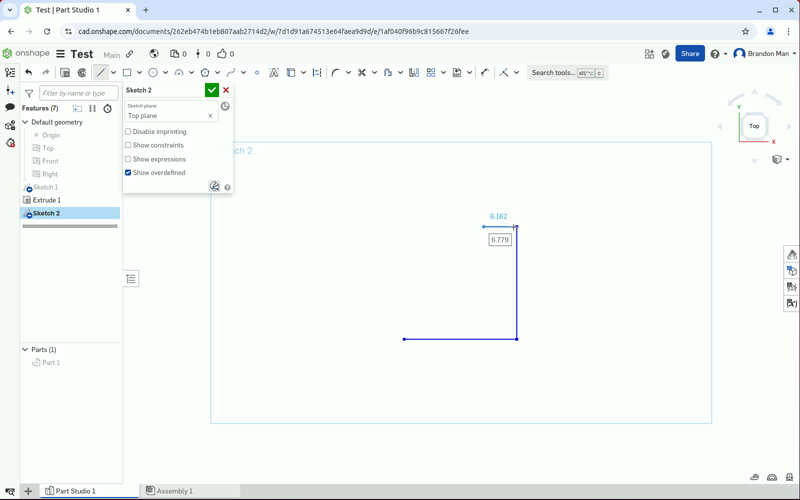
mouse_move(437, 226)
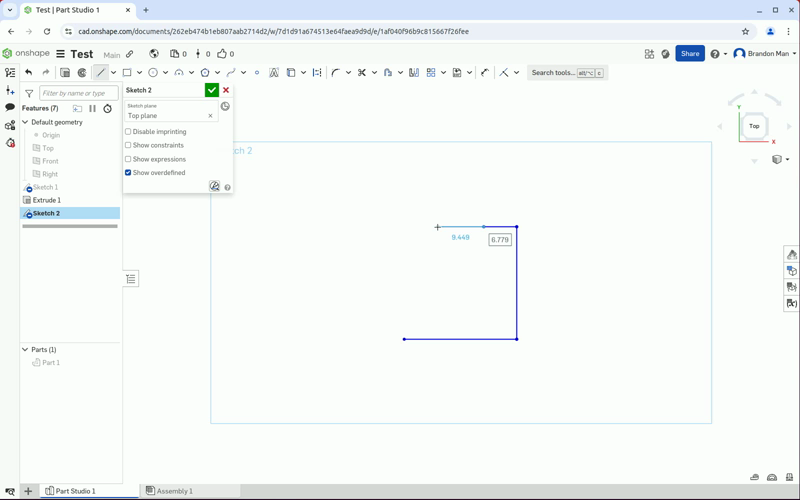
click(437, 226)
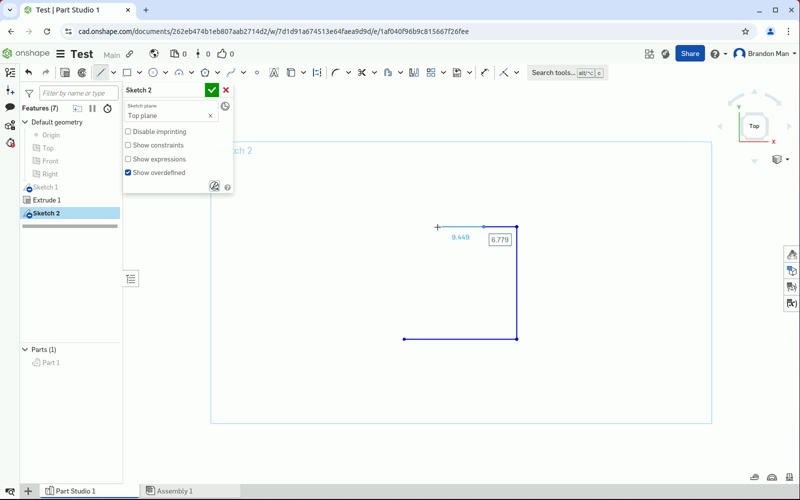
key_up(shift)
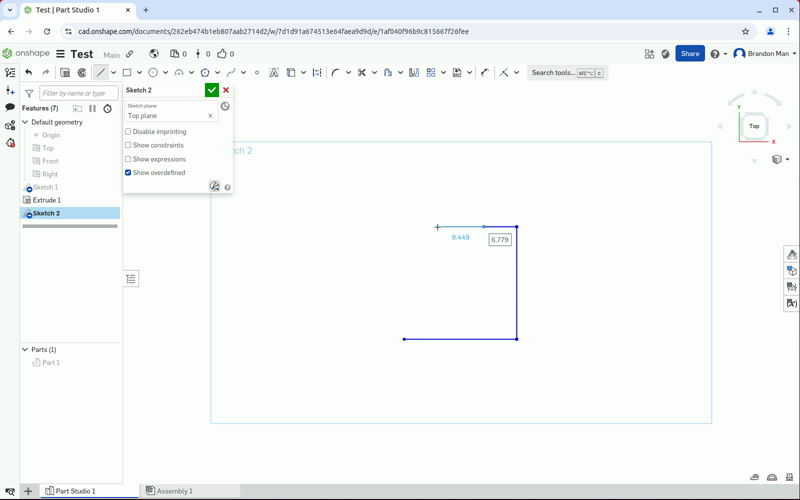
key_down(shift)
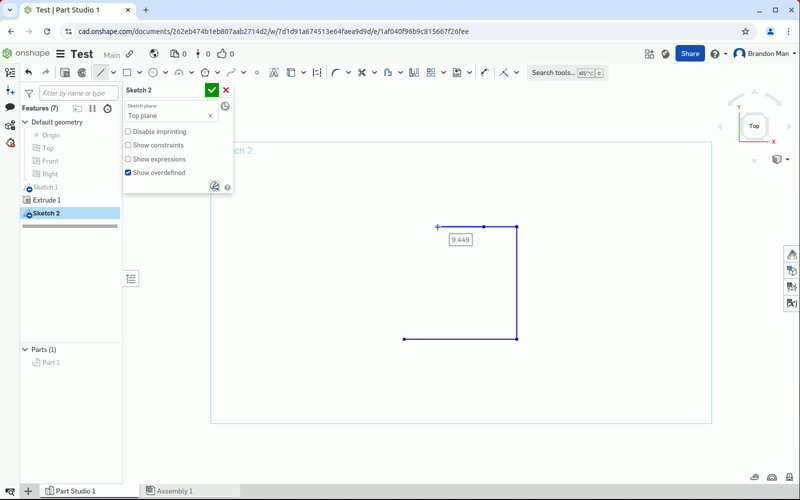
mouse_move(467, 226)
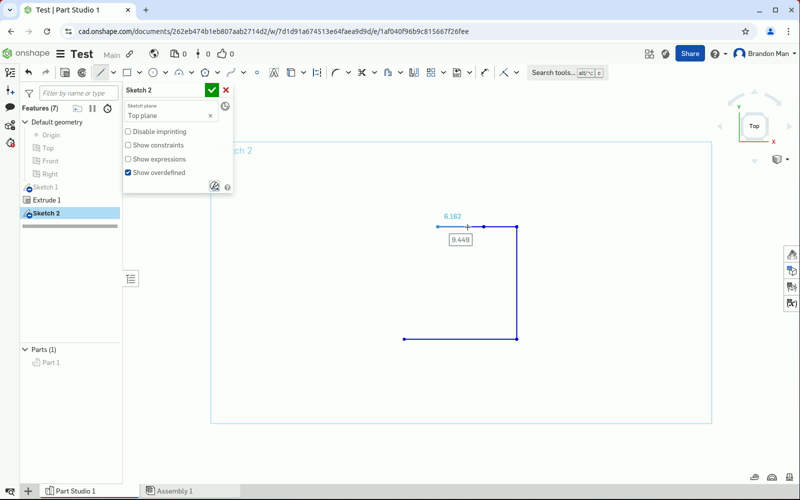
mouse_move(404, 226)
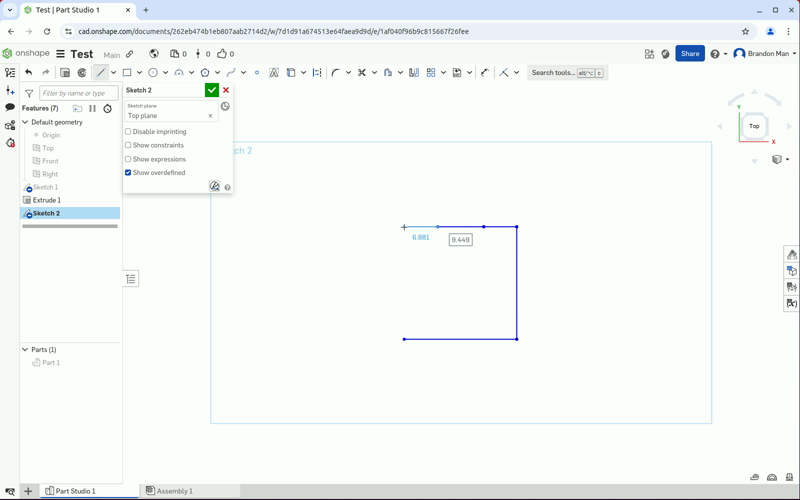
click(404, 226)
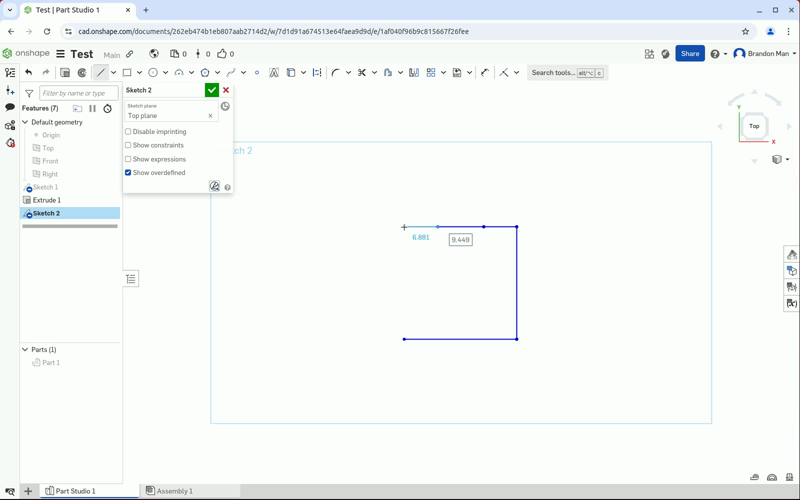
key_up(shift)
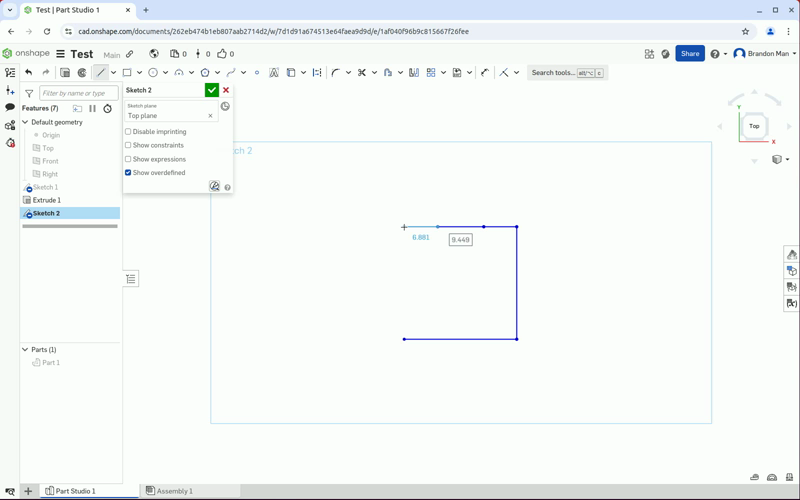
key_down(shift)
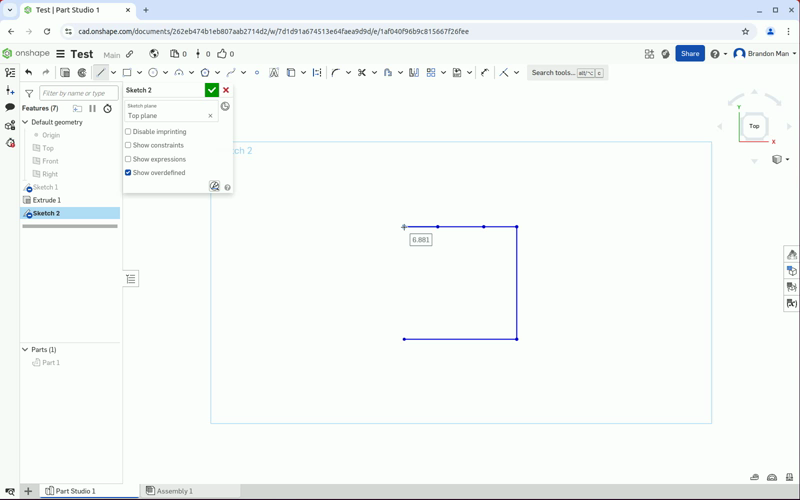
mouse_move(404, 339)
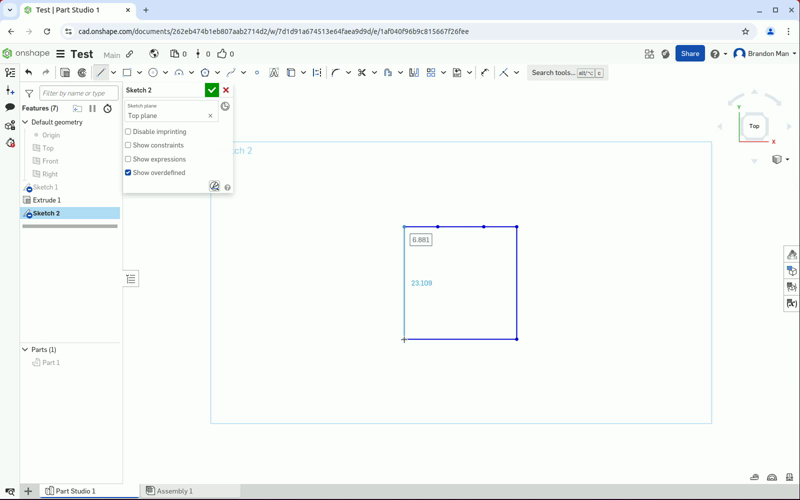
key_up(shift)
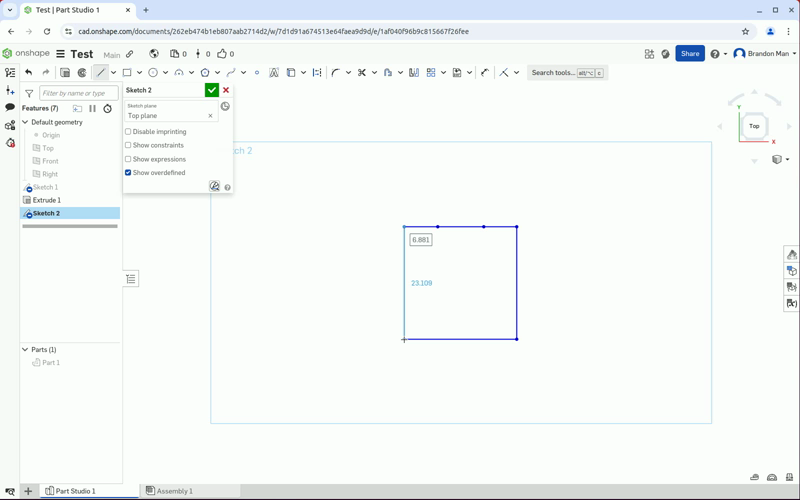
click(404, 339)
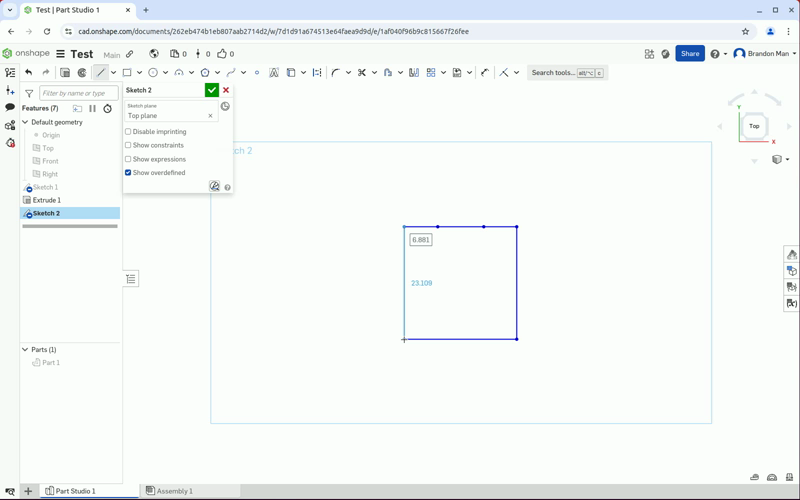
key(esc)
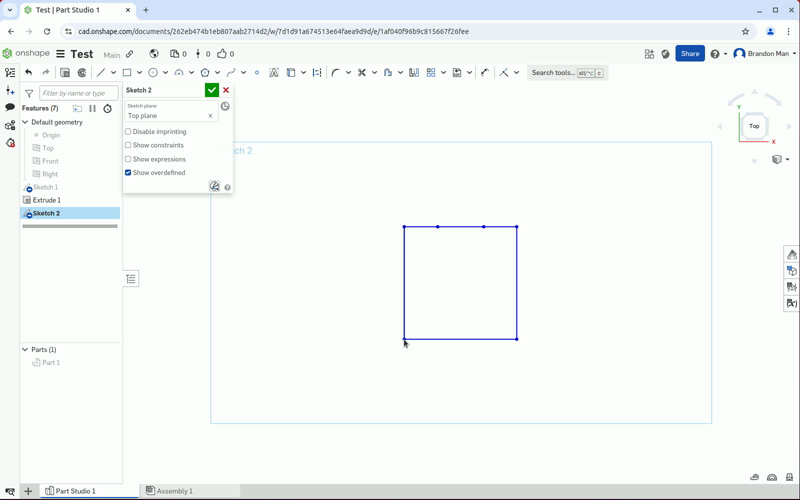
key(c)
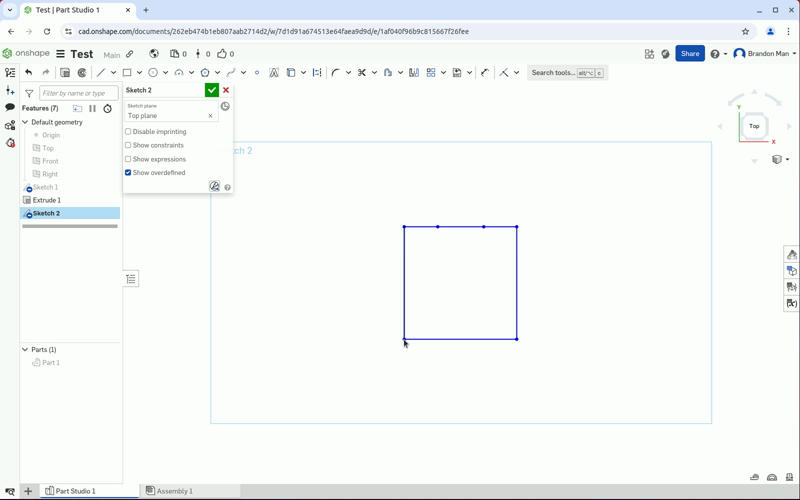
key_down(shift)
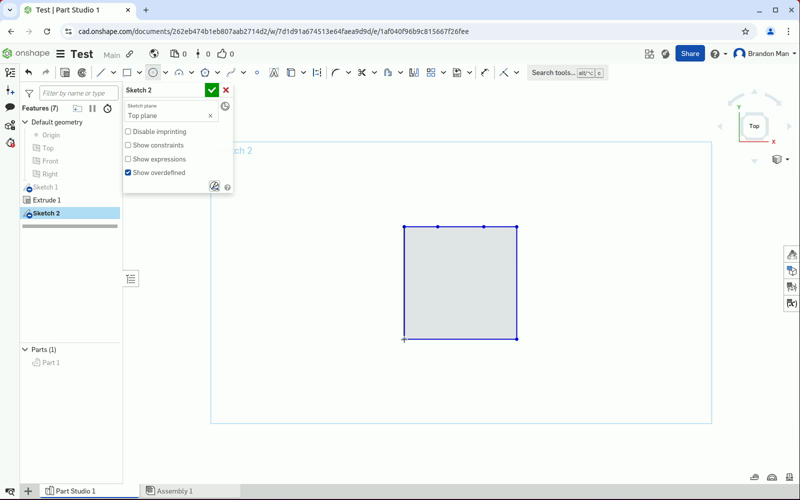
mouse_move(412, 330)
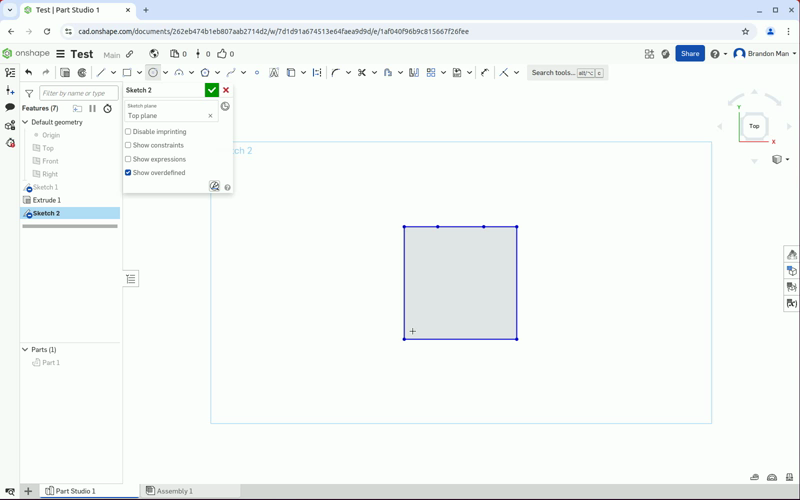
click(412, 330)
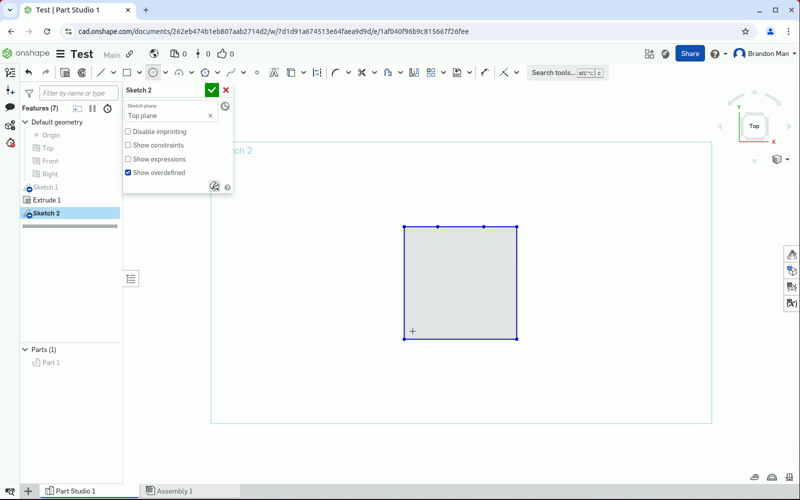
key_up(shift)
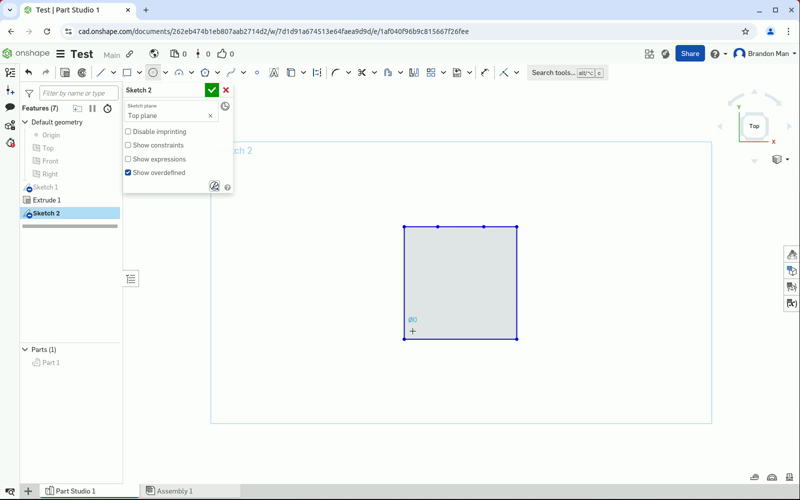
mouse_move(417, 330)
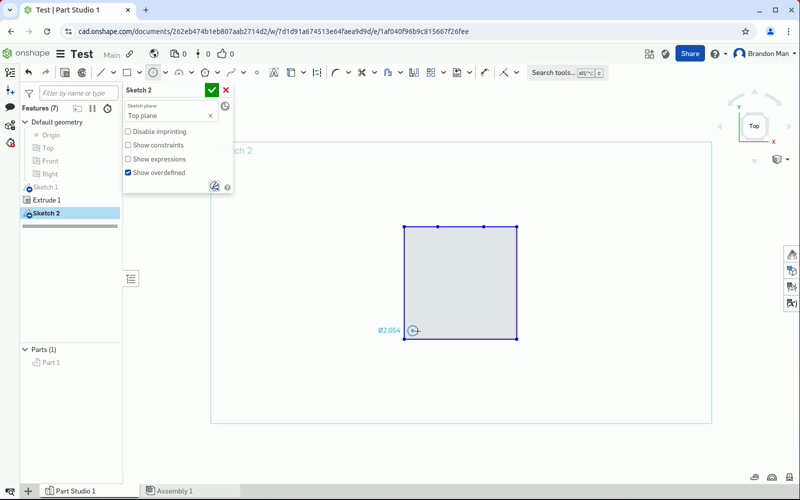
click(417, 330)
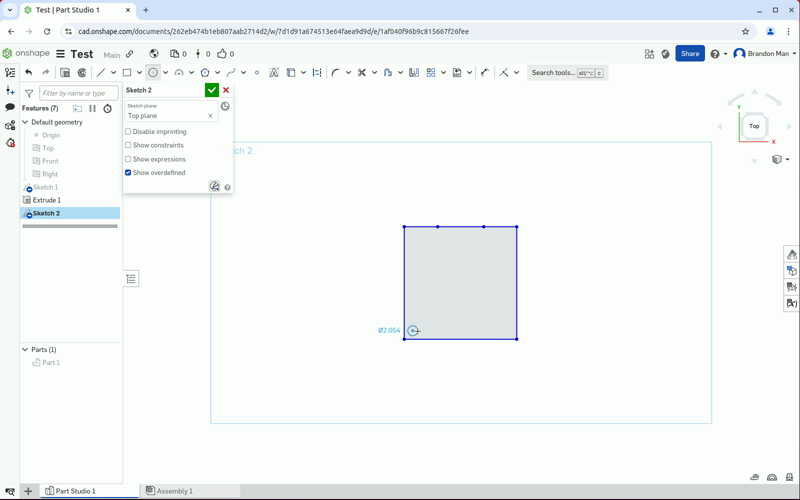
key(esc)
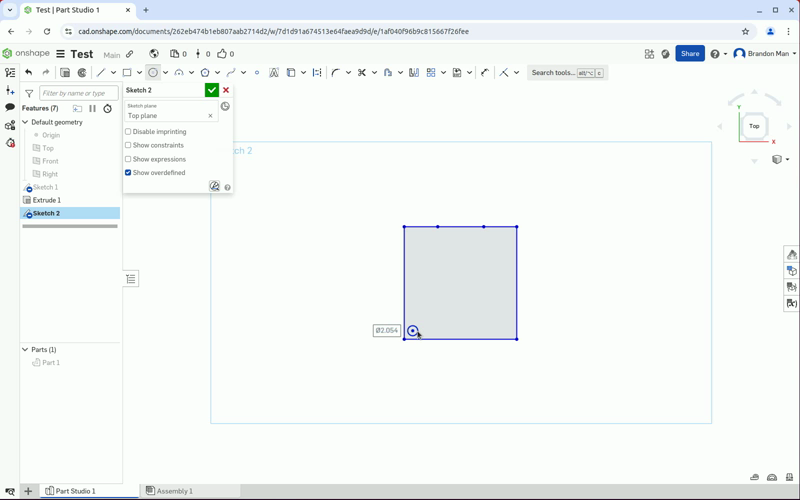
key(c)
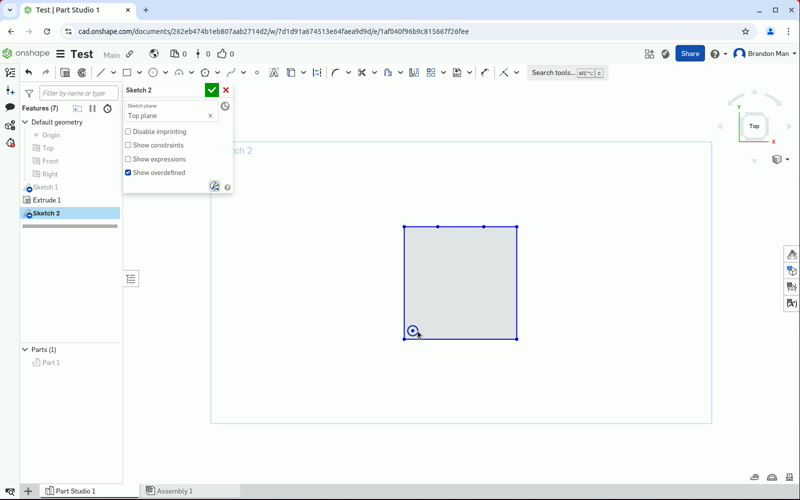
key_down(shift)
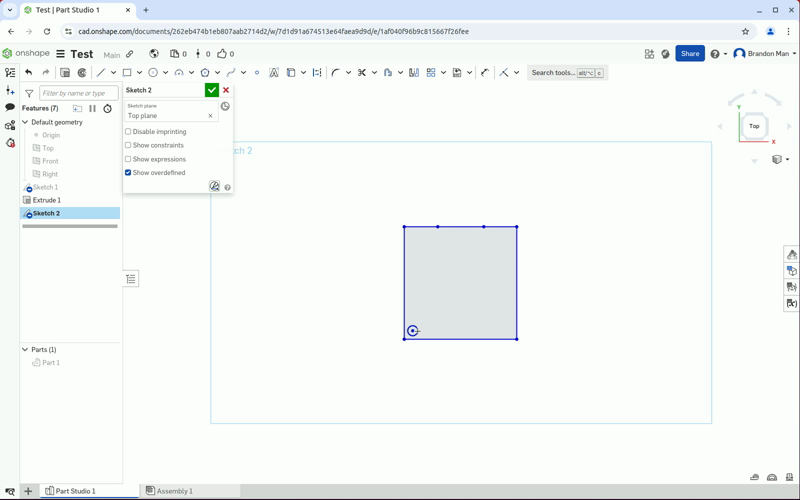
mouse_move(412, 234)
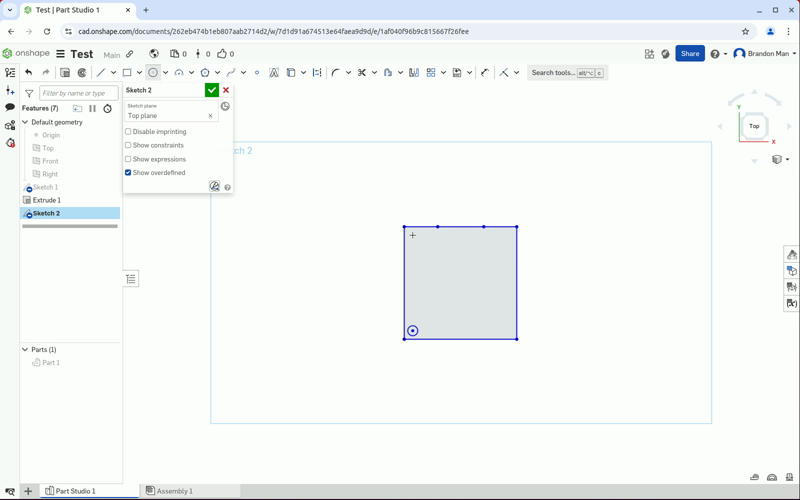
click(412, 234)
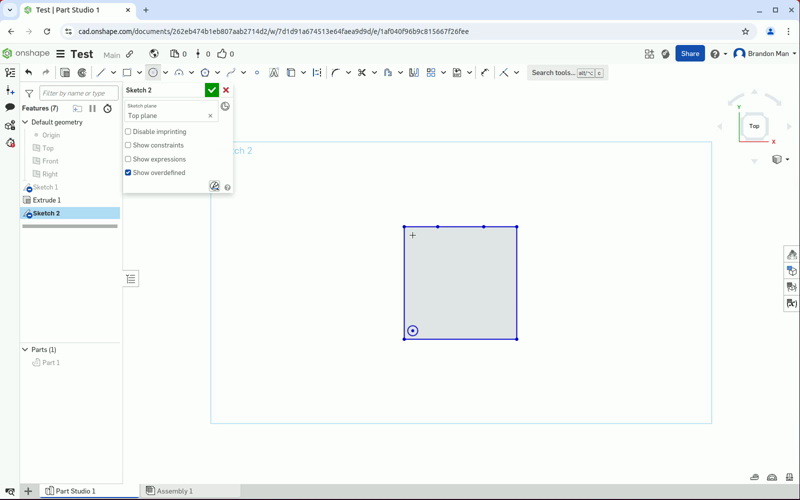
key_up(shift)
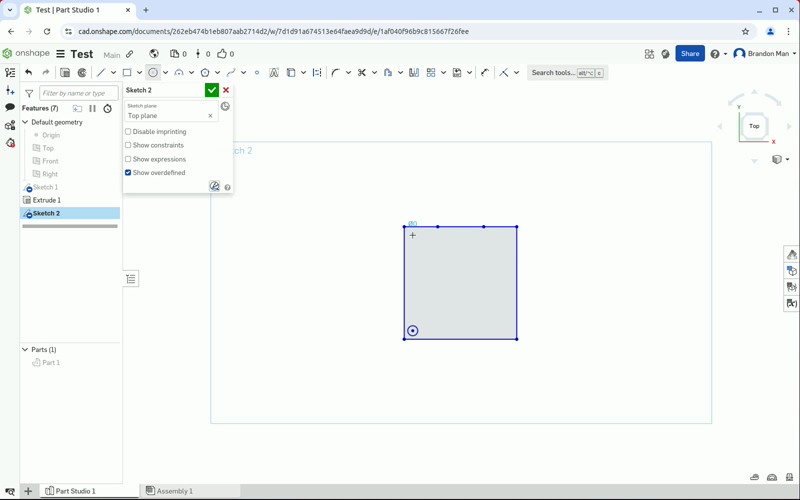
mouse_move(417, 234)
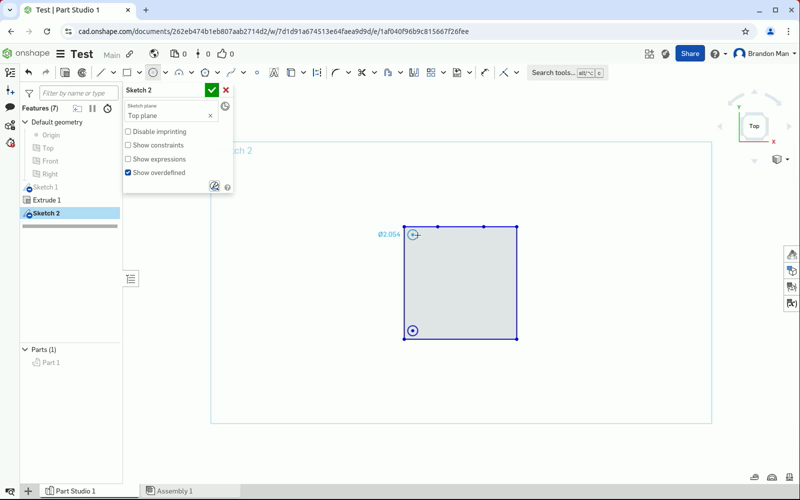
click(417, 234)
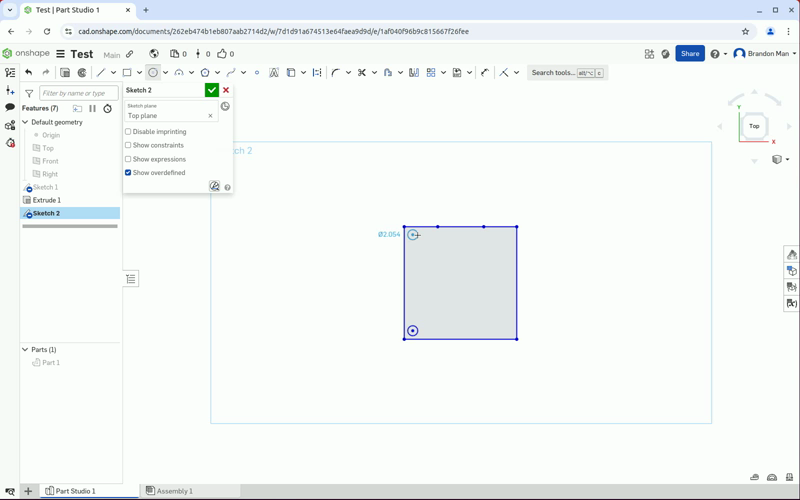
key(esc)
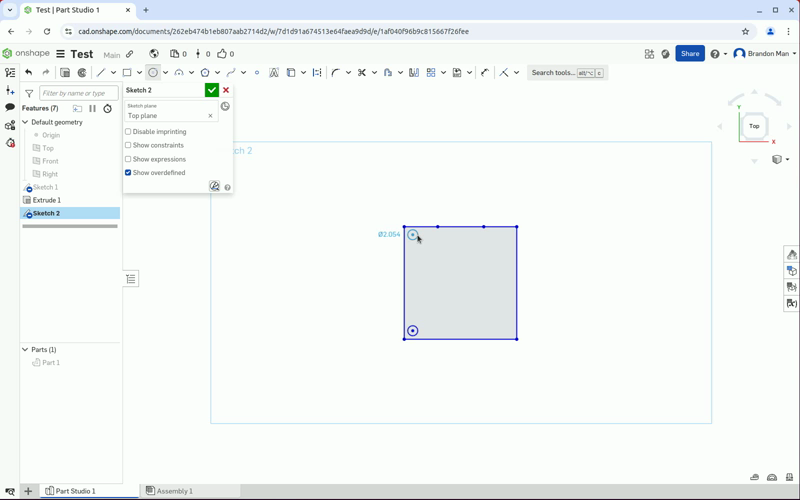
key(c)
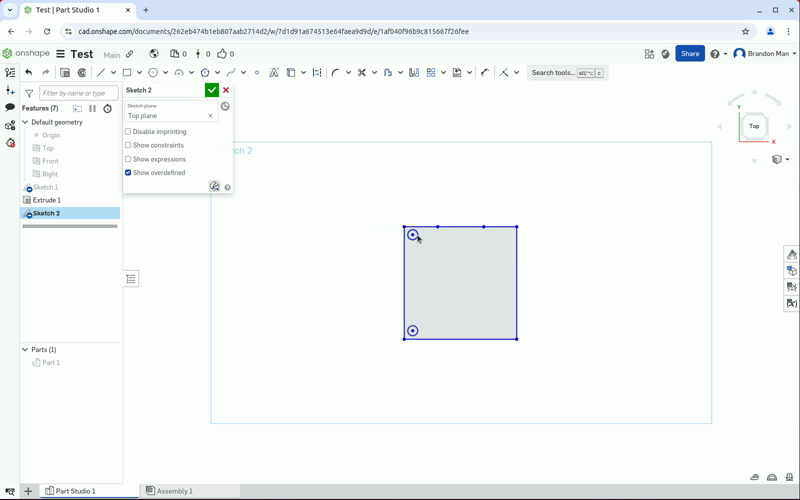
key_down(shift)
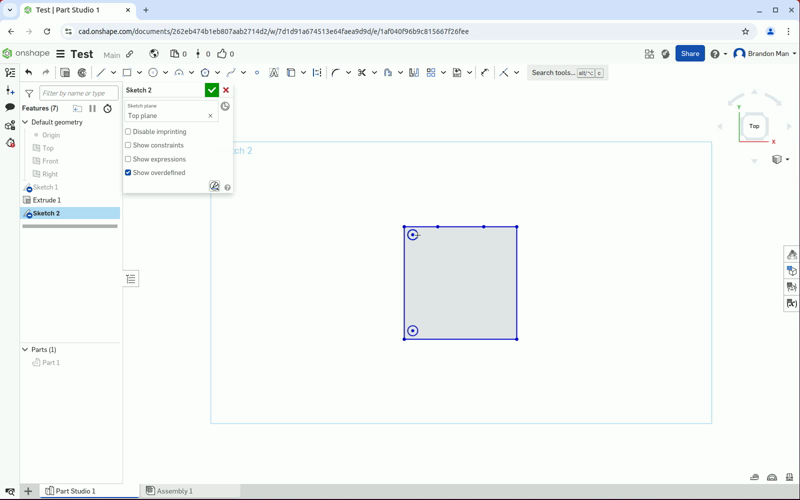
mouse_move(508, 330)
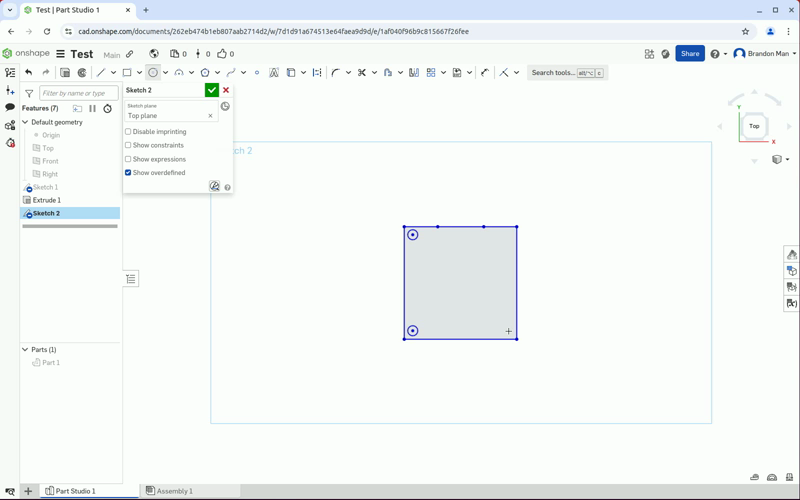
click(508, 330)
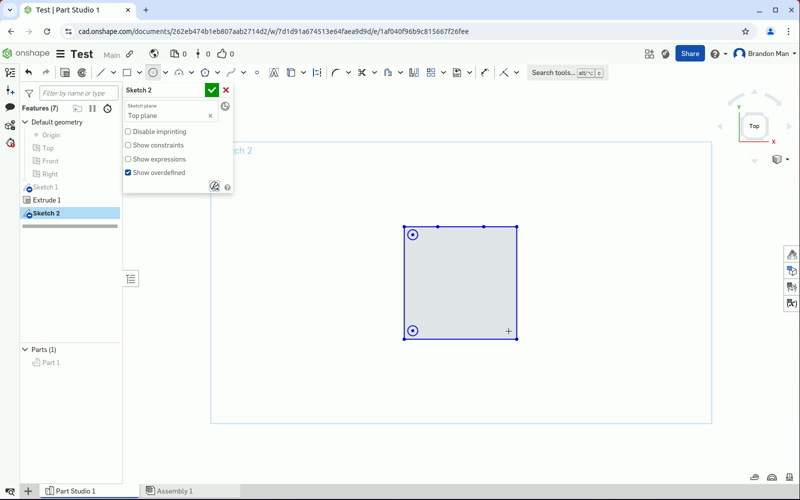
key_up(shift)
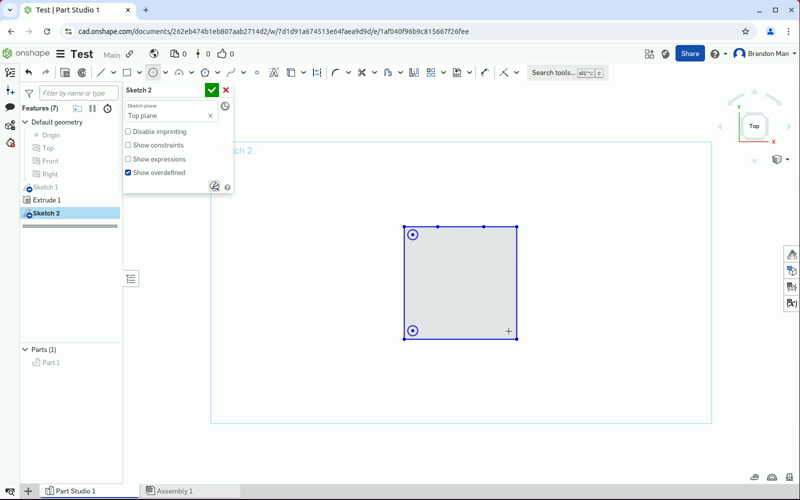
mouse_move(513, 330)
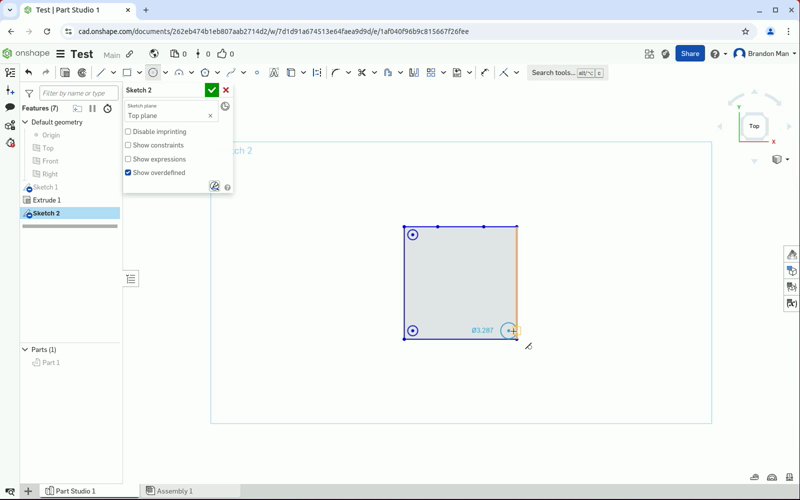
click(513, 330)
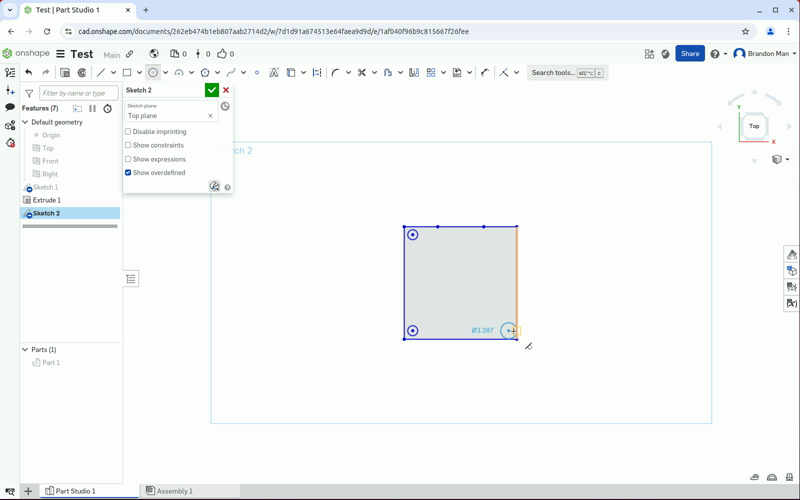
key(esc)
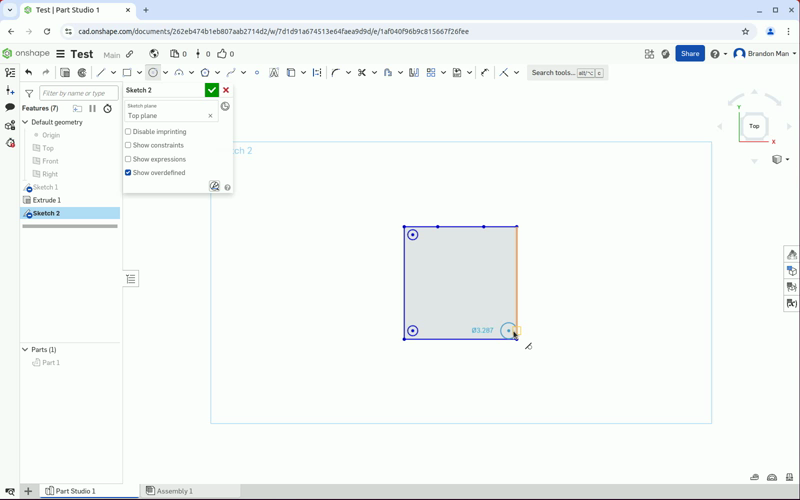
key(c)
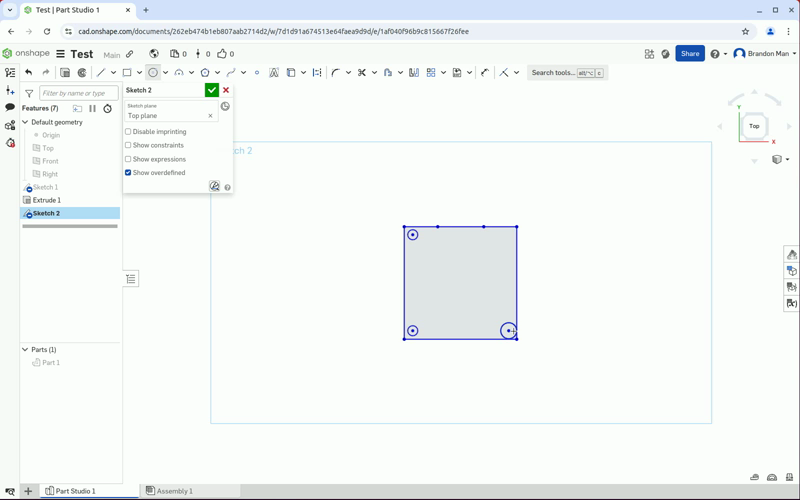
key_down(shift)
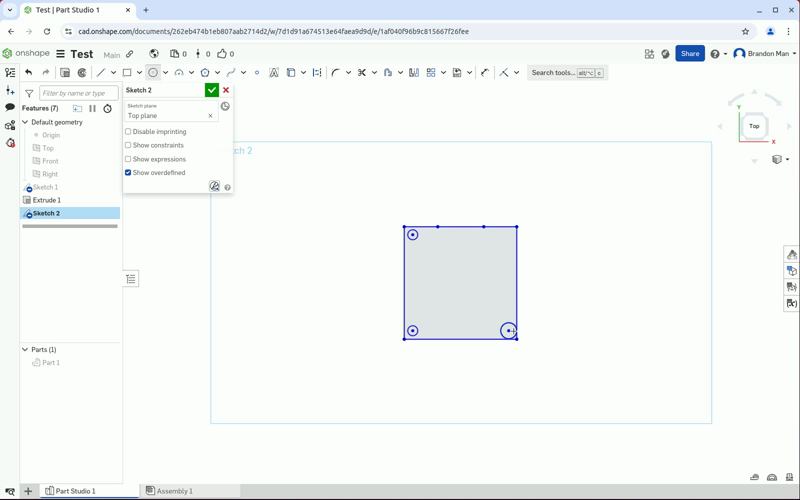
mouse_move(508, 234)
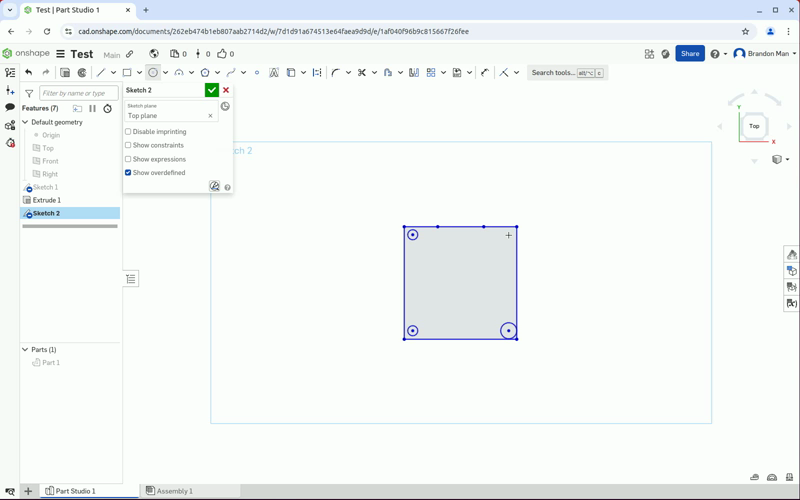
click(508, 234)
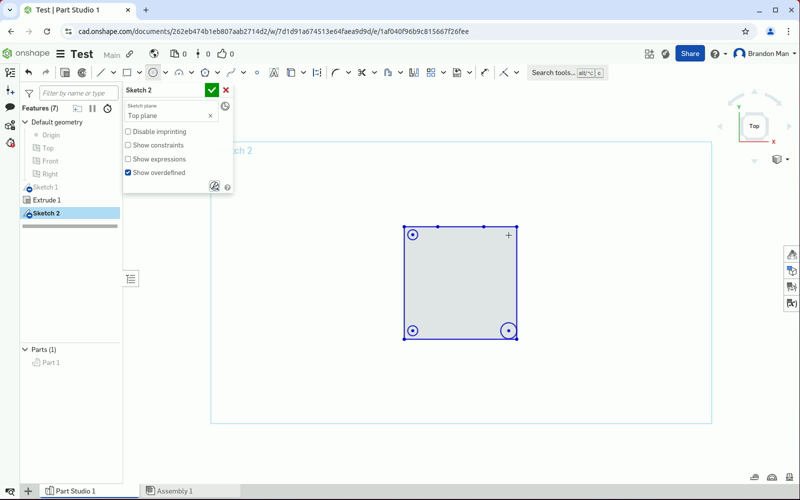
key_up(shift)
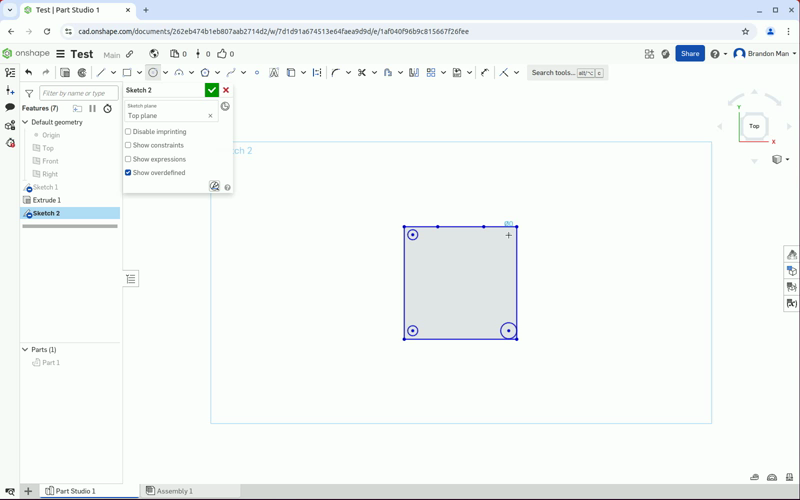
mouse_move(513, 234)
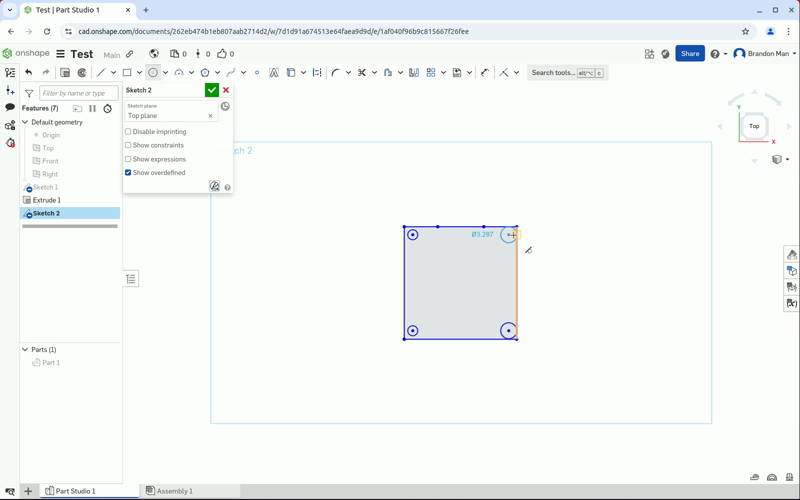
click(513, 234)
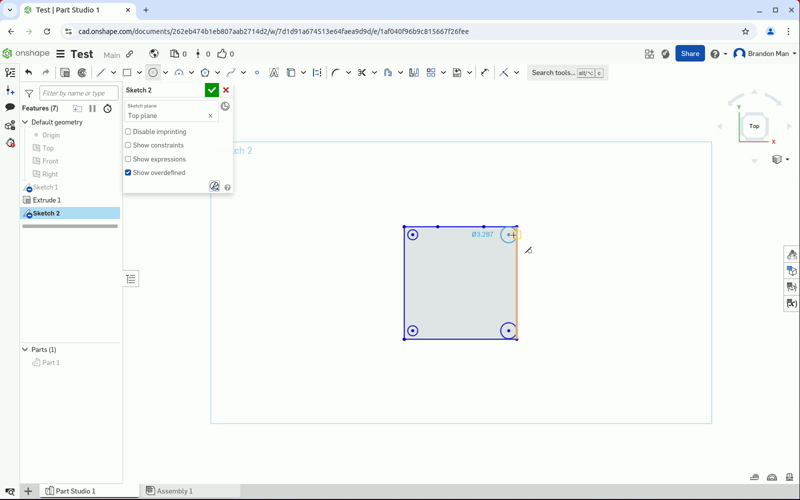
key(esc)
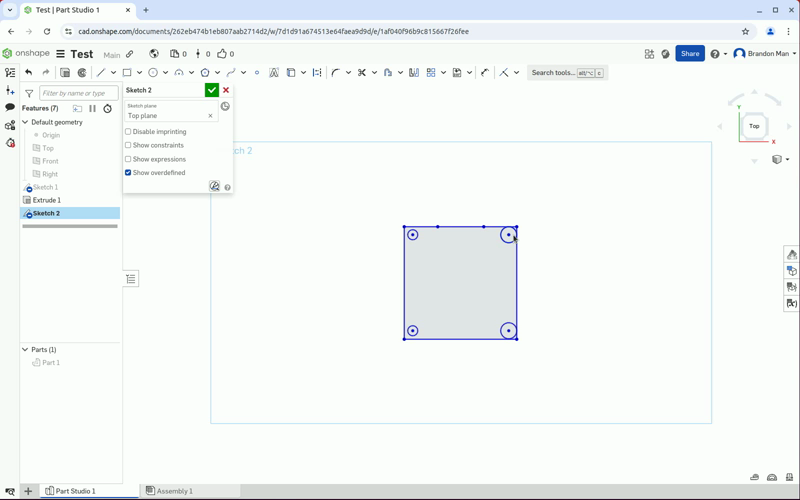
mouse_move(500, 277)
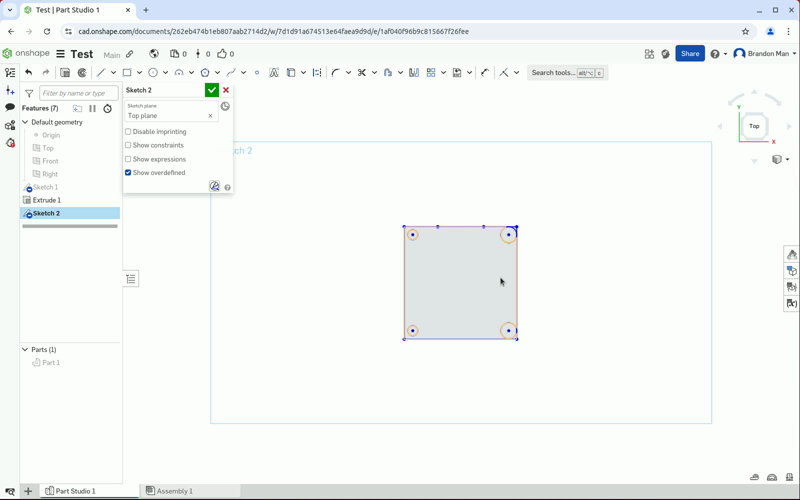
click(500, 277)
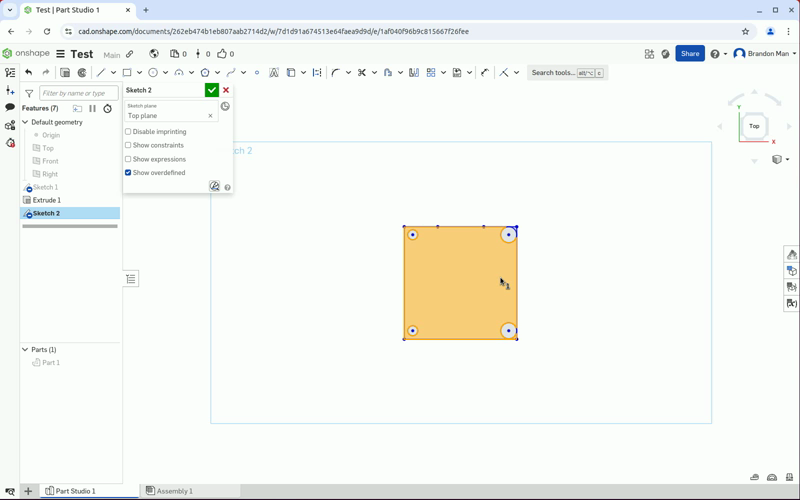
mouse_move(73, 352)
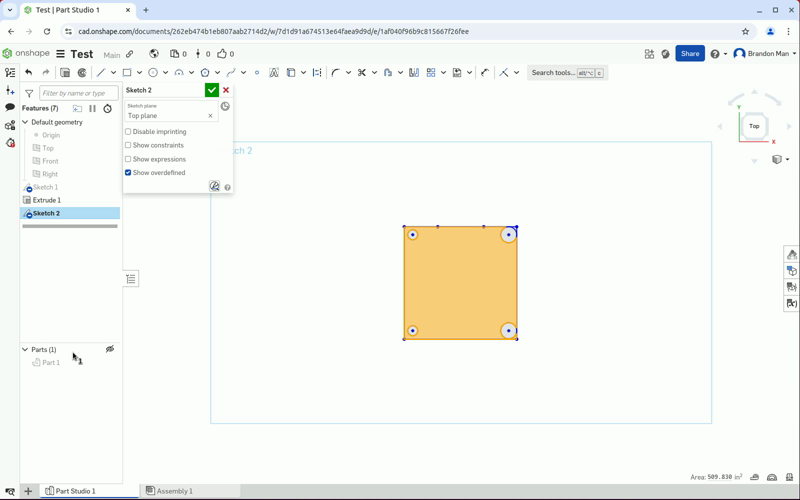
key(shift+y)
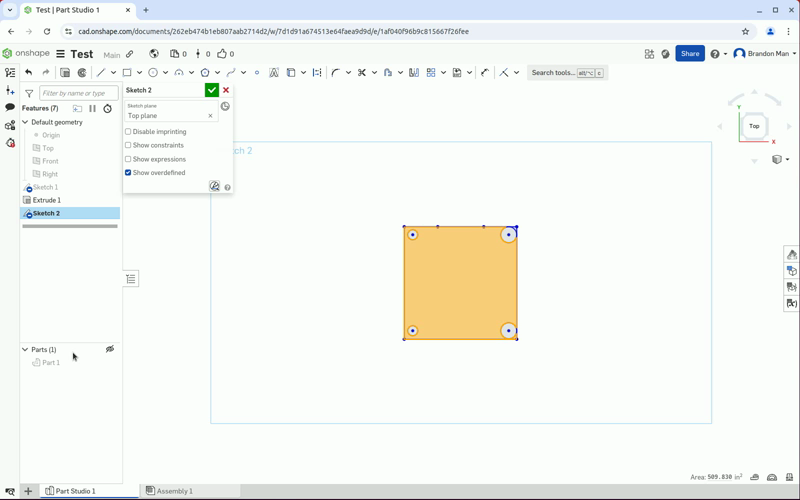
key(shift+e)
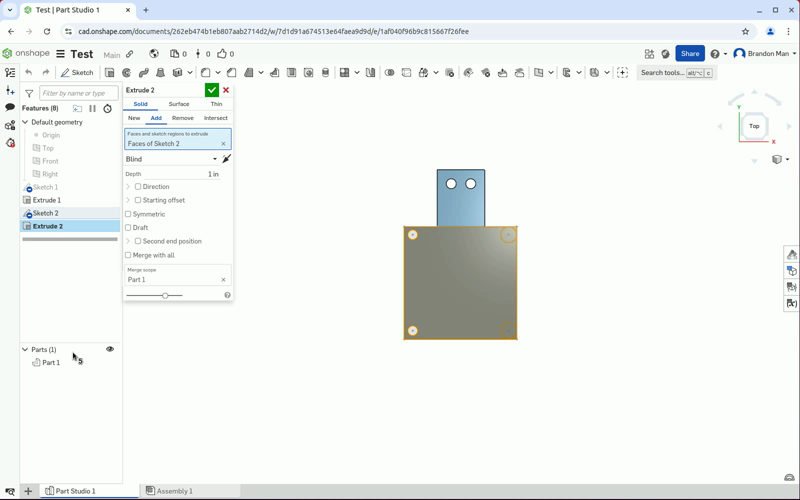
mouse_move(143, 106)
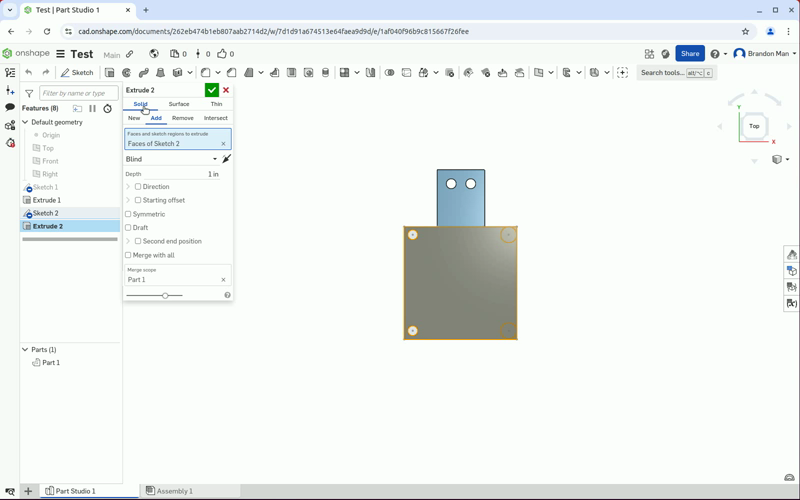
click(143, 106)
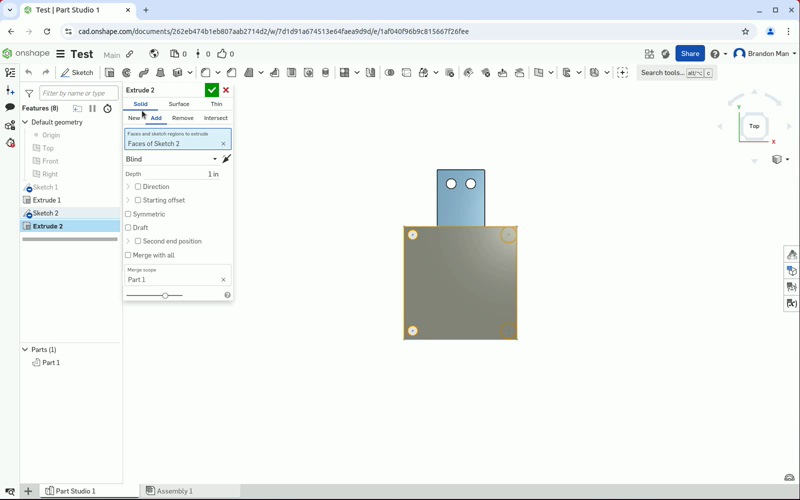
mouse_move(137, 120)
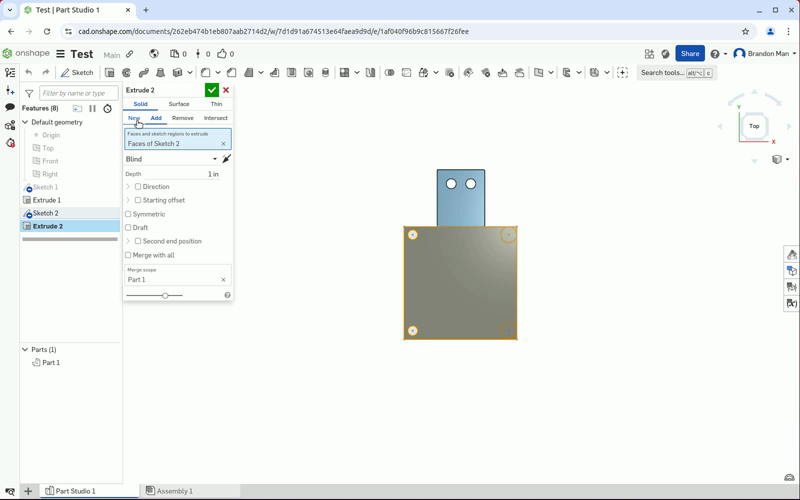
click(137, 120)
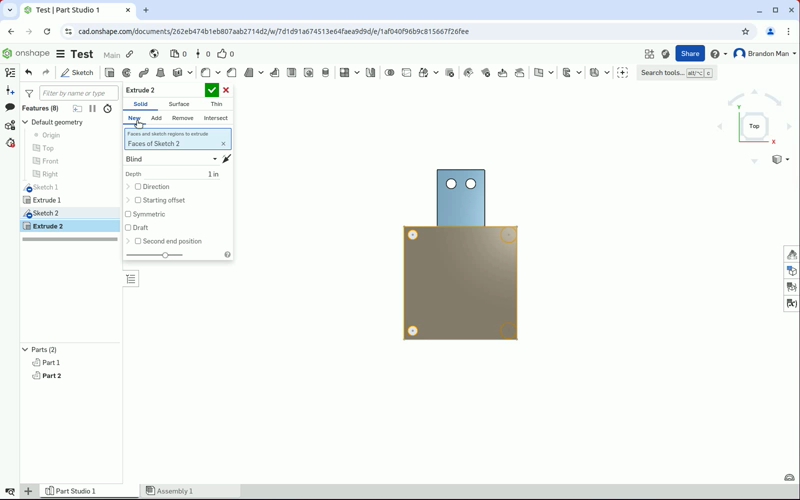
key(tab, 4)
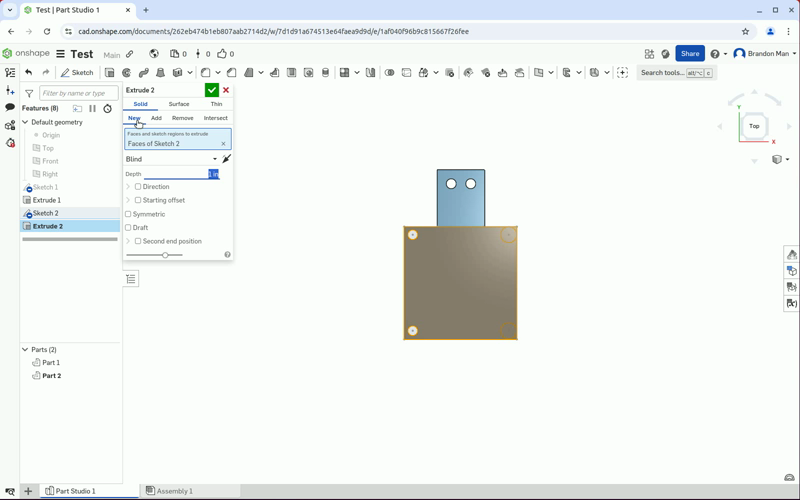
text(1.204)
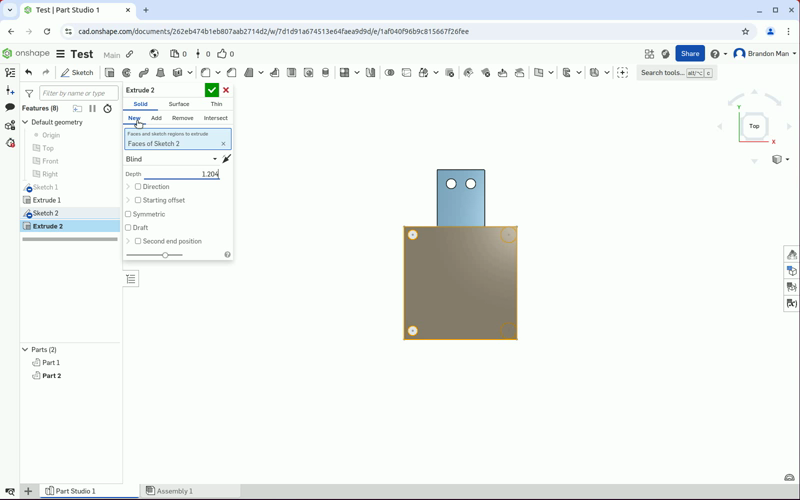
key(enter)
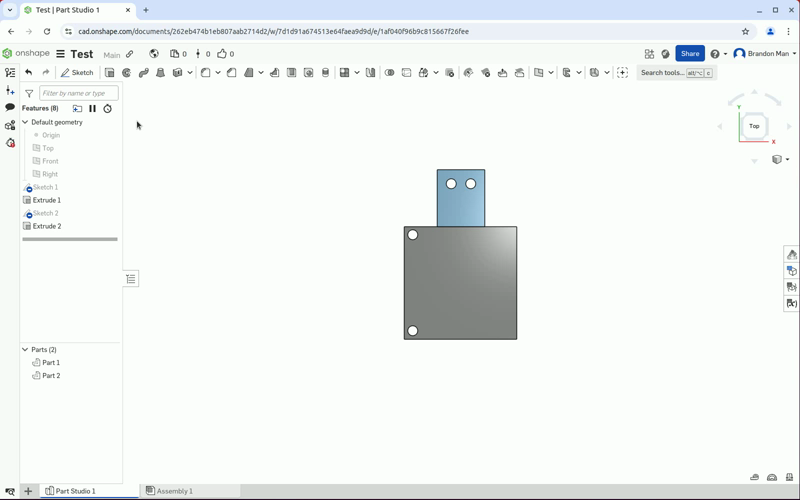
key(shift+h)
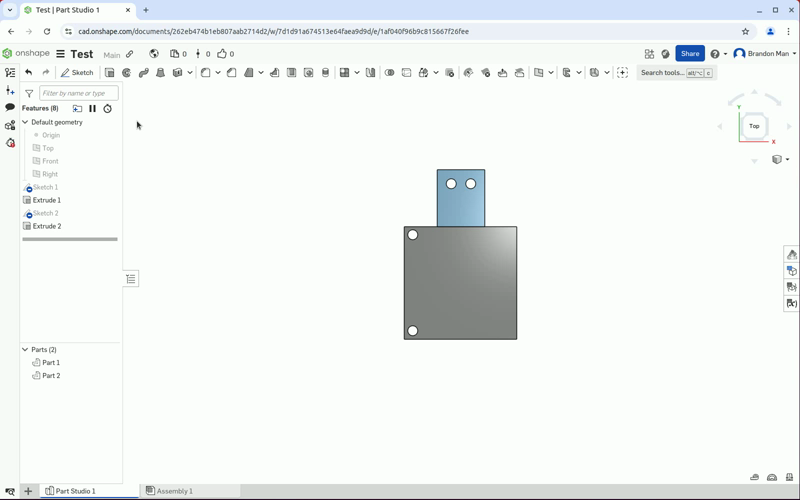
key(shift+h)
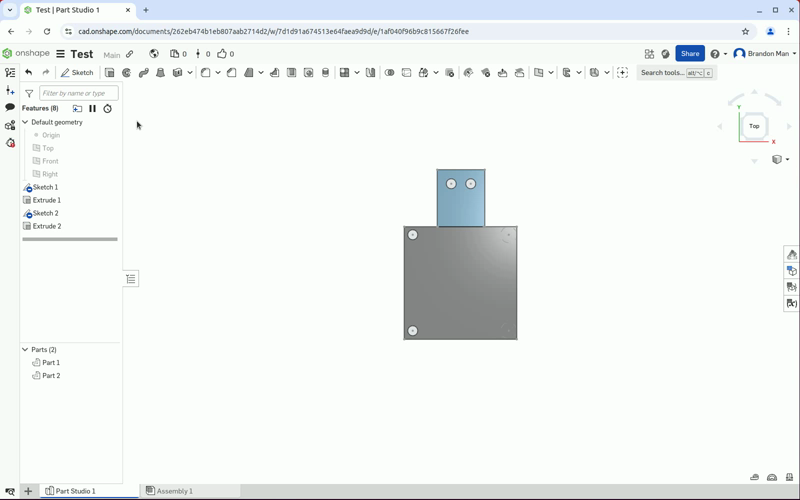
key(shift+7)
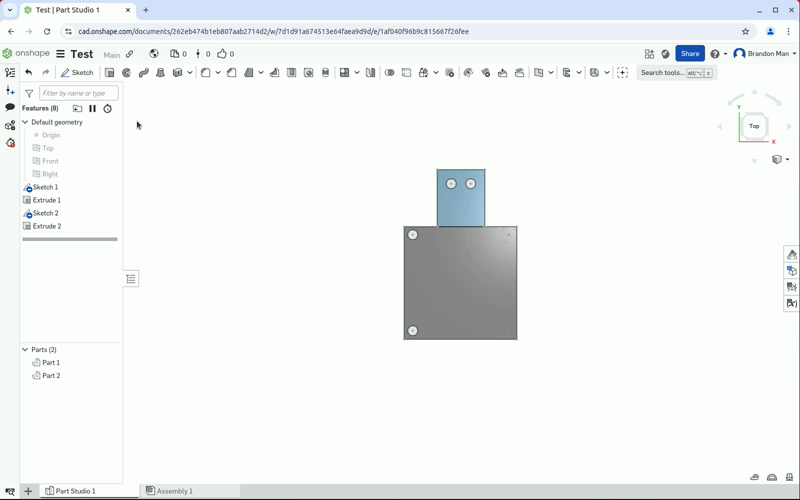
key(up, 3)
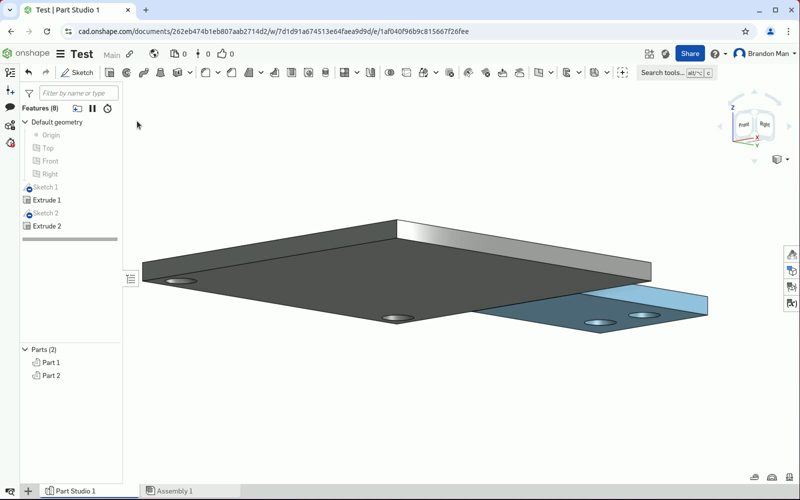
key(left, 3)
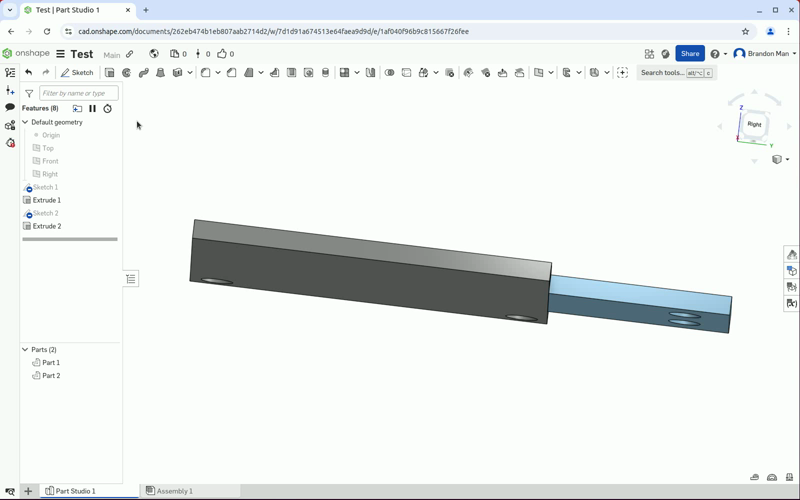
key(right, 3)
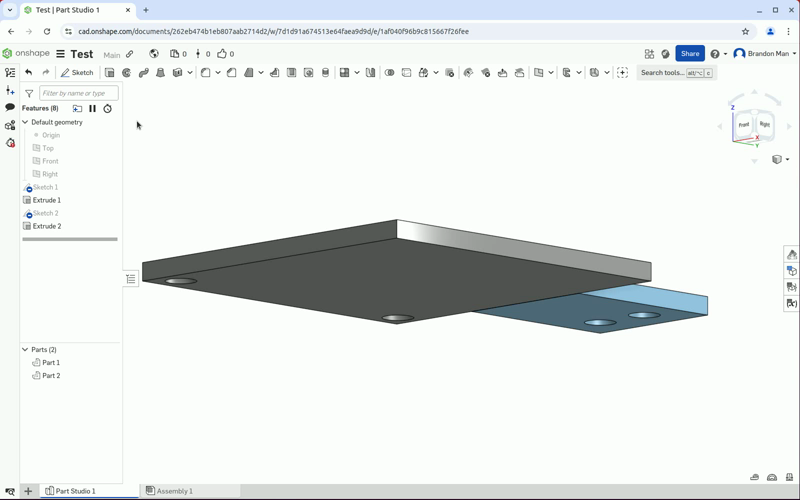
key(down, 3)
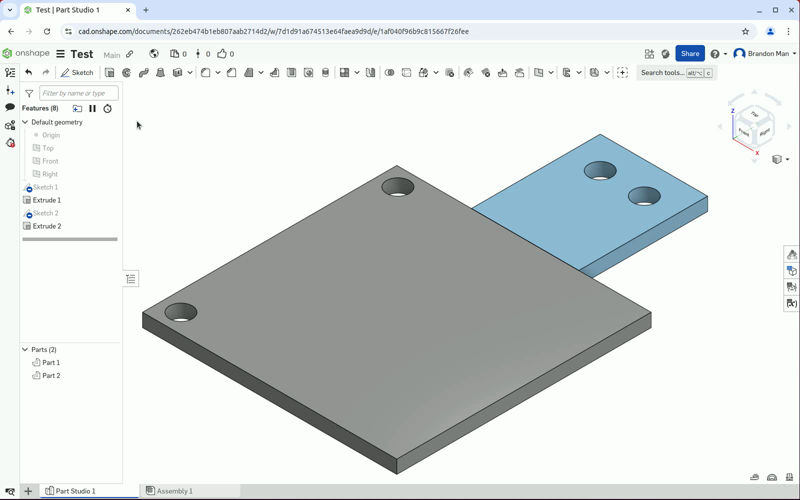
mouse_move(73, 189)
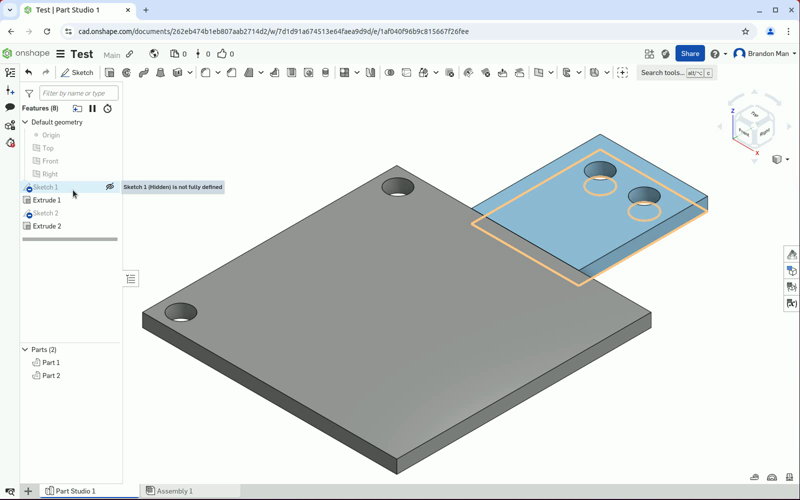
click(73, 189)